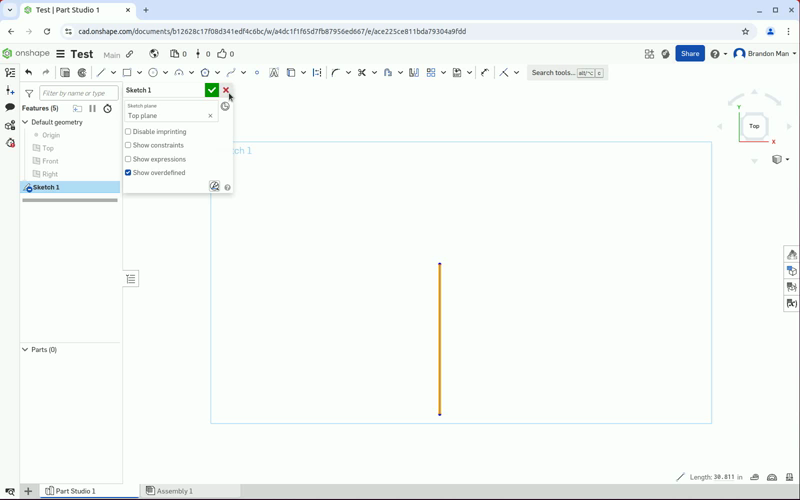
key(shift+h)
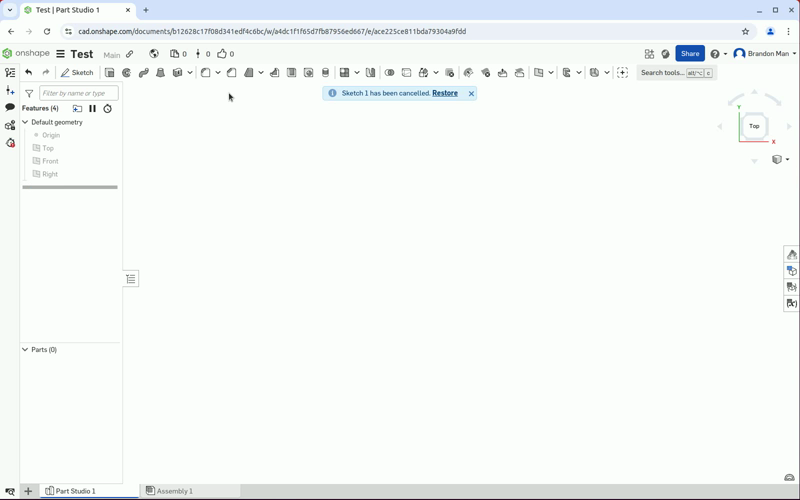
mouse_move(73, 352)
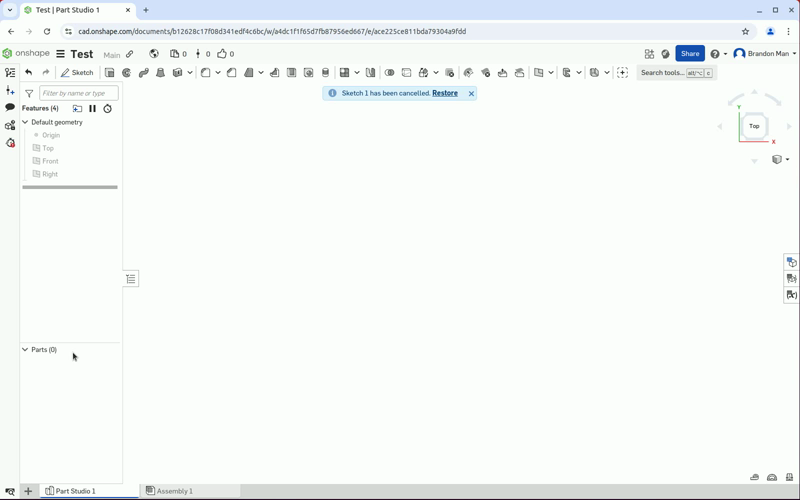
key(y)
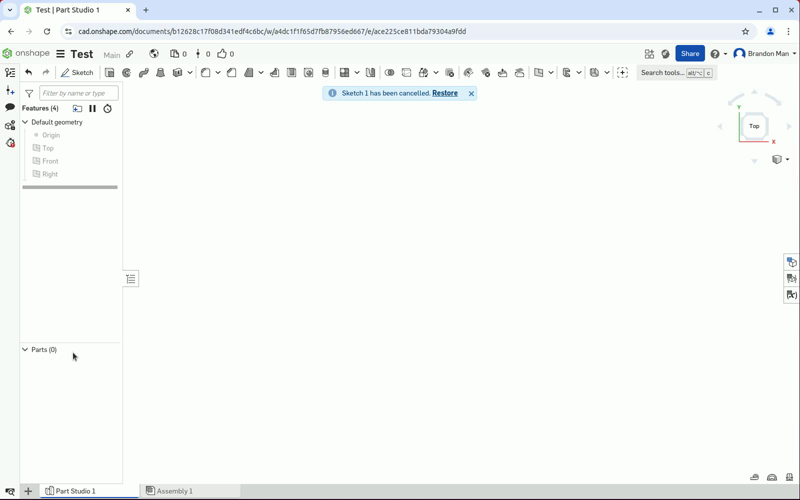
key(shift+p)
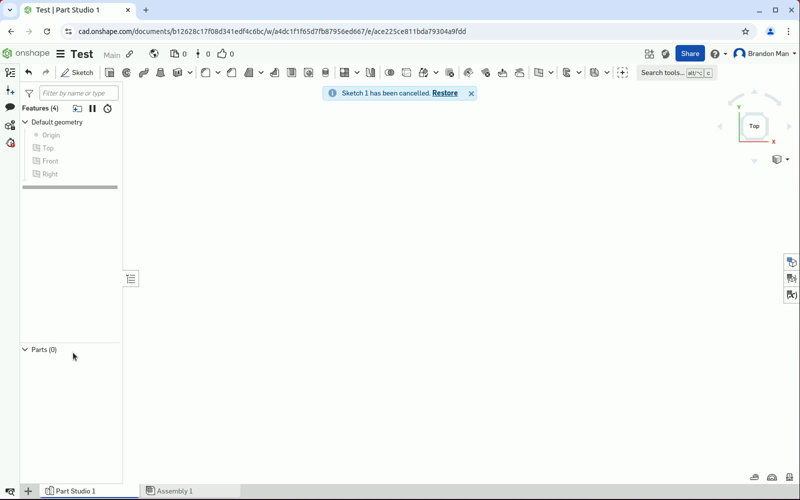
key(space)
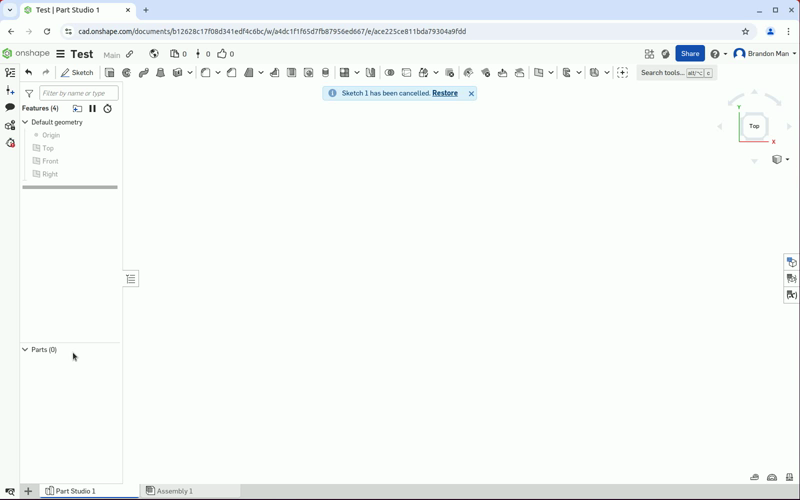
key_down(shift)
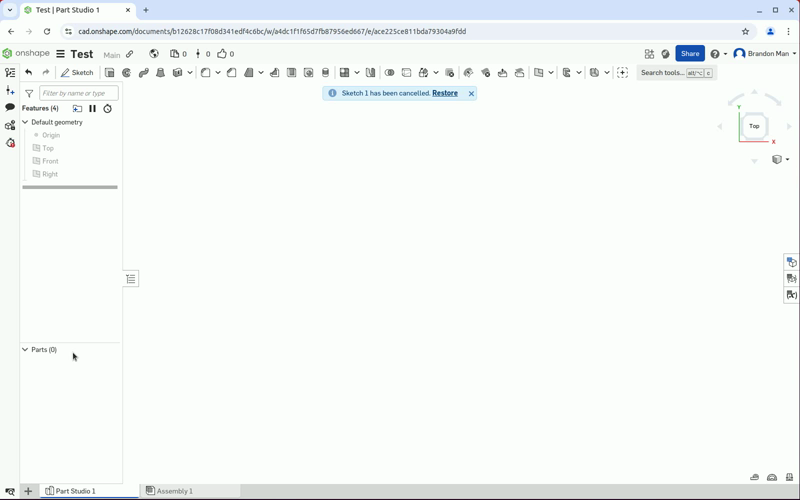
key(up)
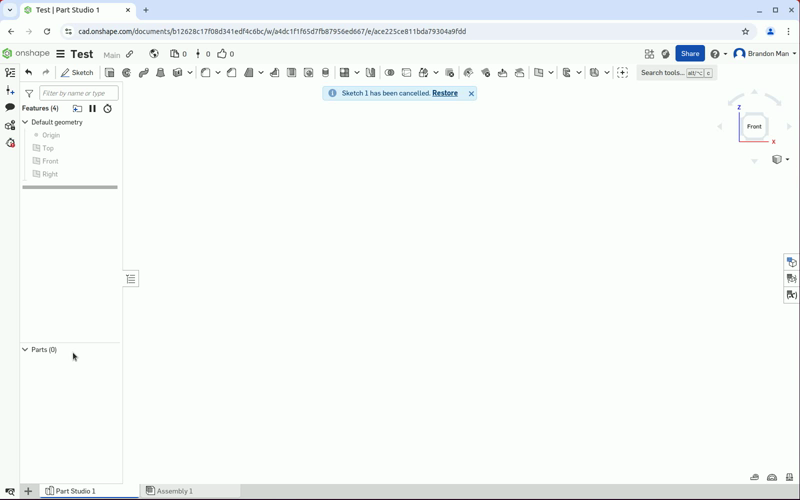
key_up(shift)
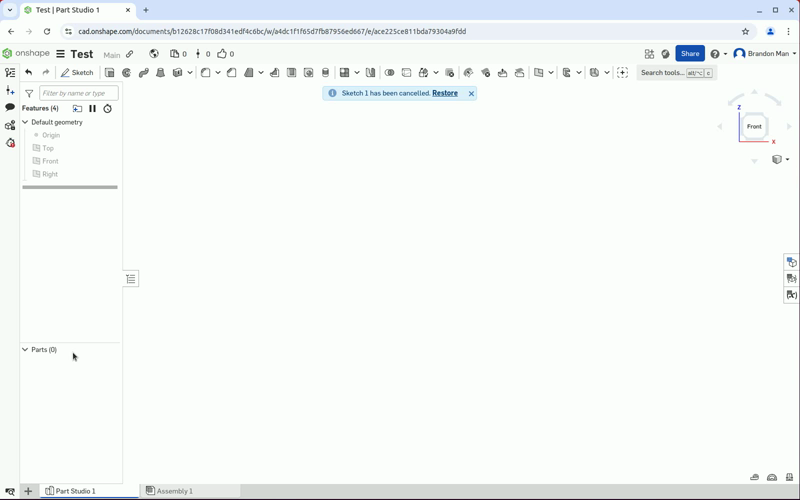
mouse_move(73, 352)
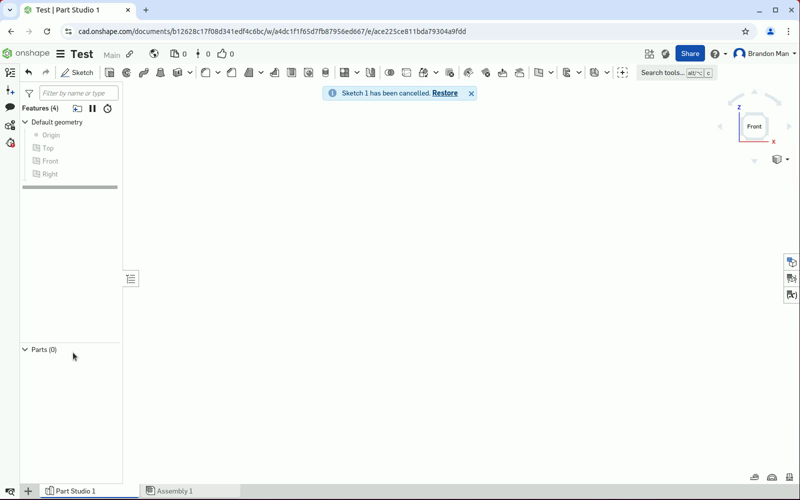
key(shift+y)
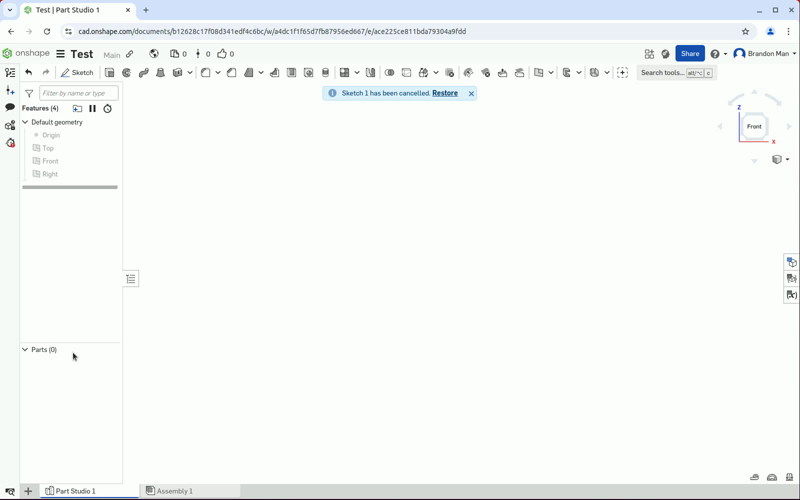
key(shift+s)
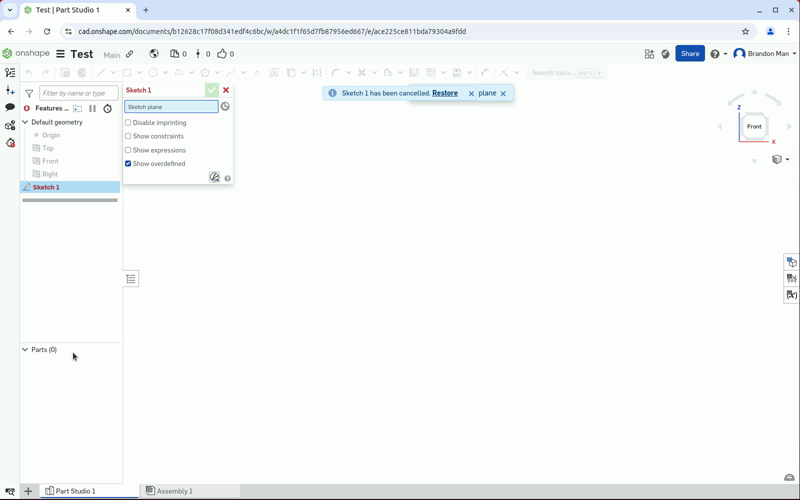
mouse_move(73, 163)
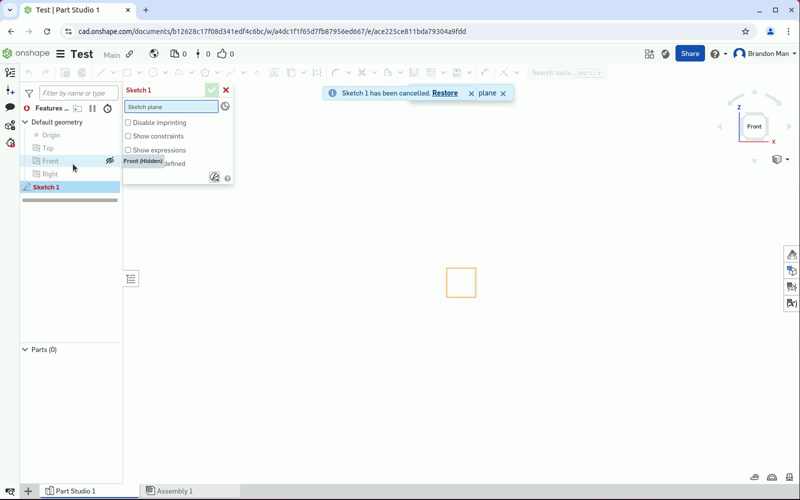
click(73, 163)
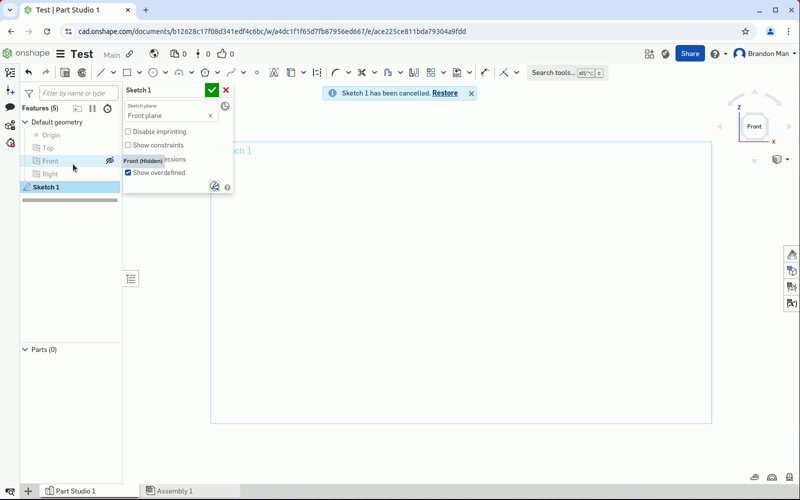
mouse_move(73, 352)
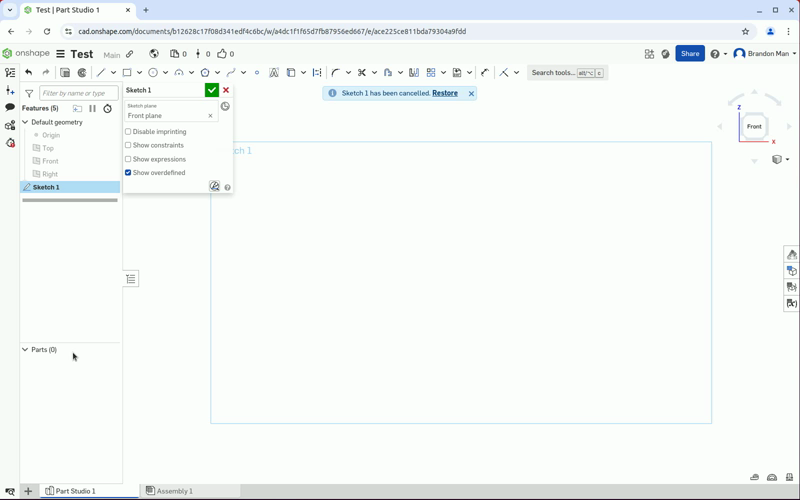
key(y)
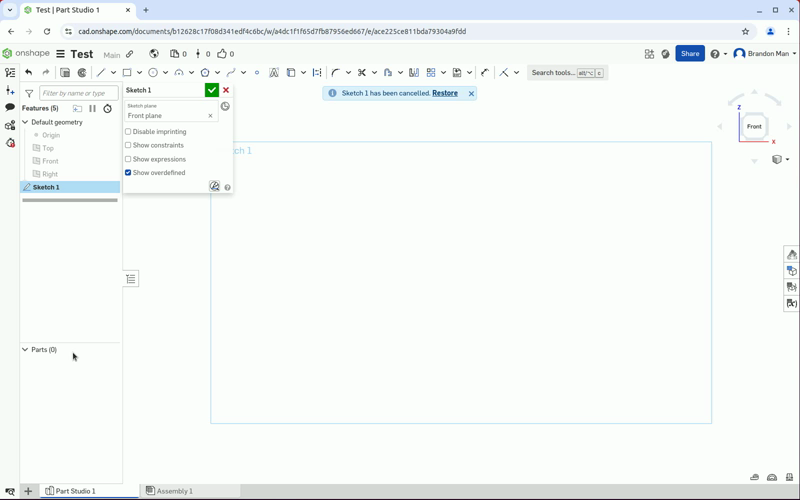
key(l)
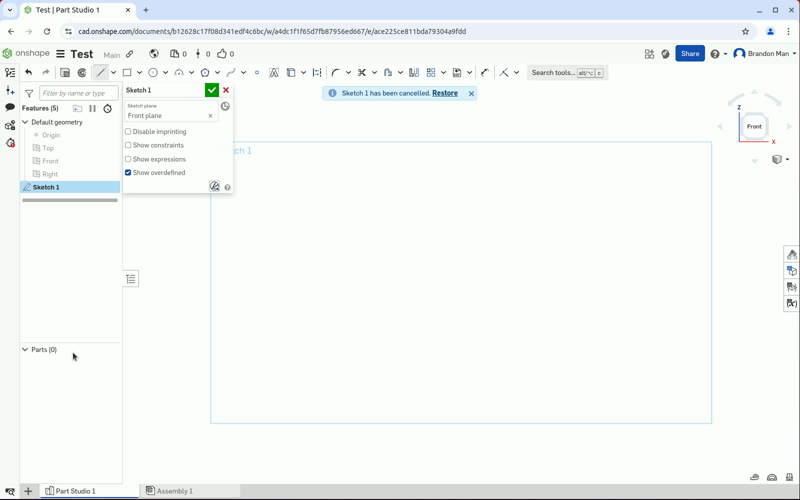
key_down(shift)
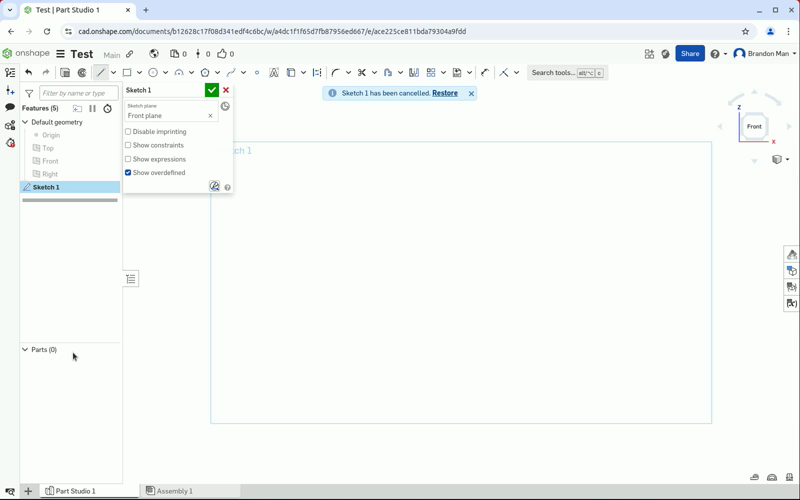
mouse_move(412, 345)
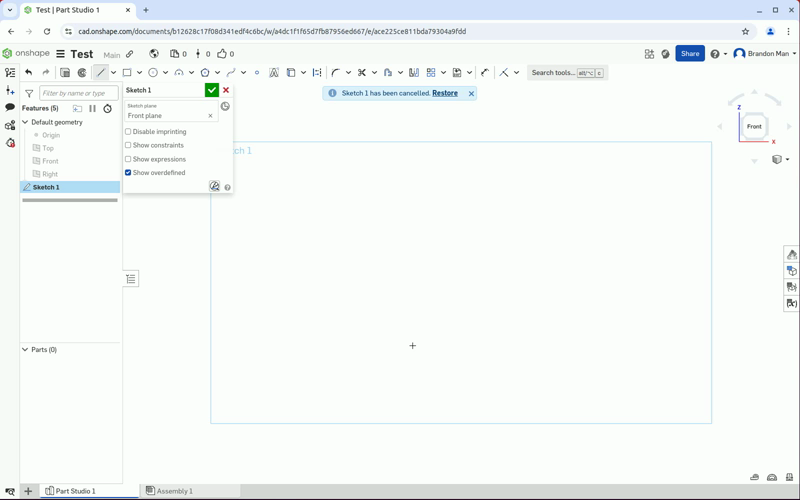
click(412, 345)
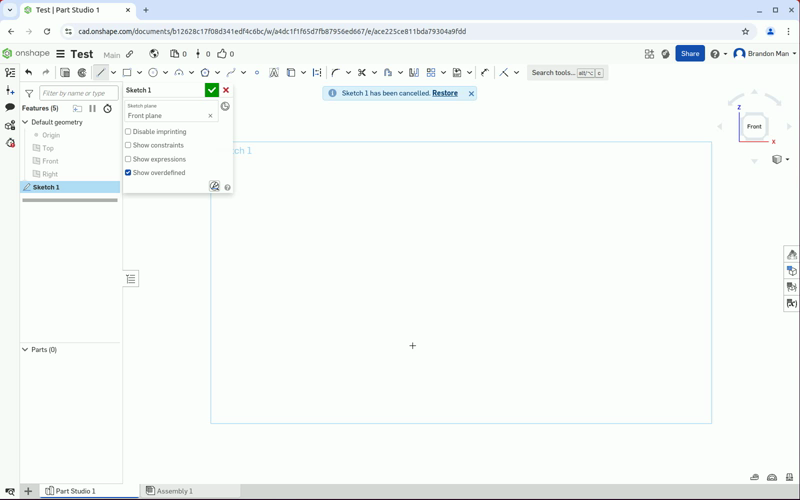
key_up(shift)
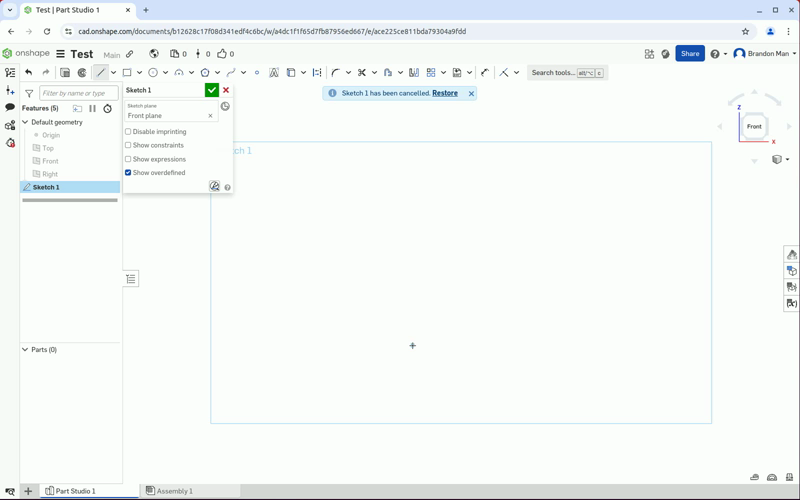
key_down(shift)
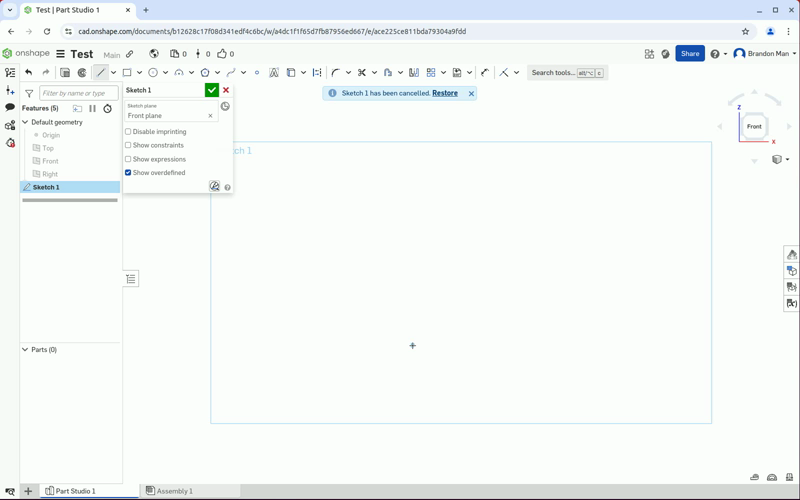
mouse_move(525, 345)
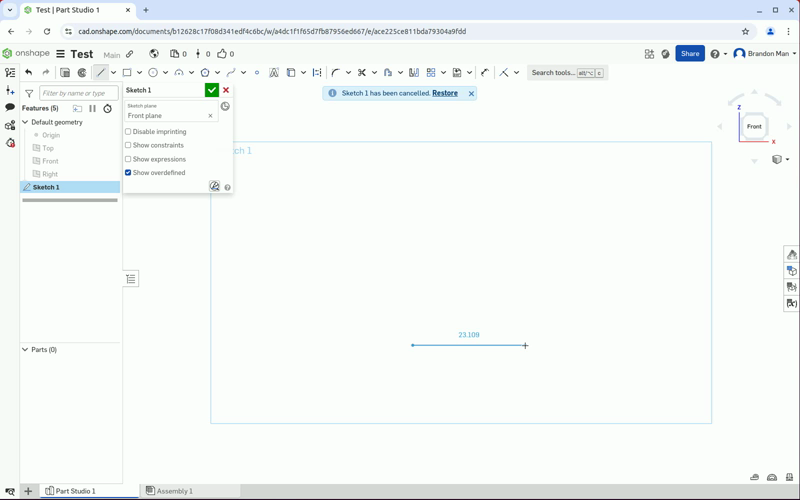
click(525, 345)
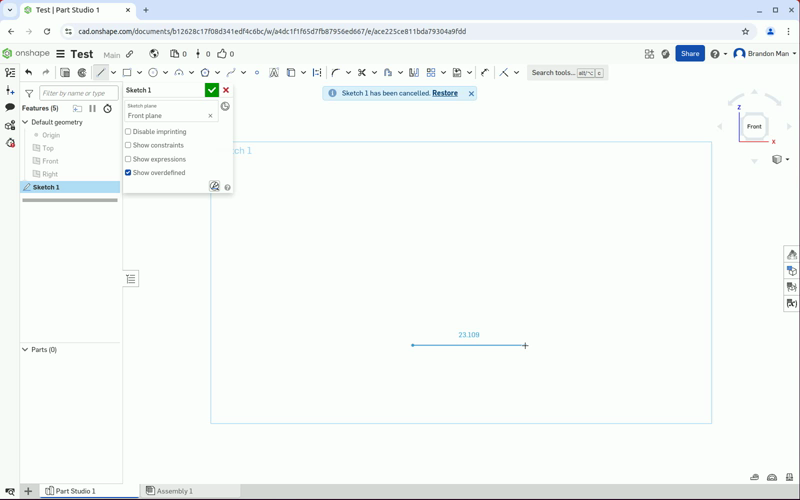
key_up(shift)
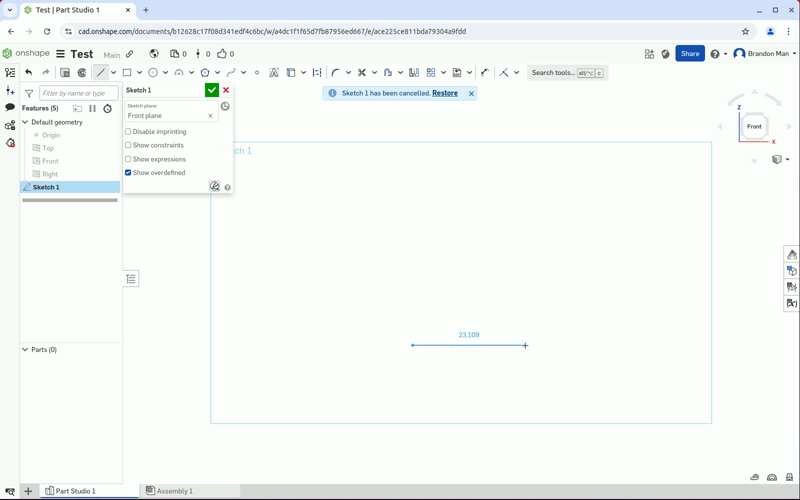
key_down(shift)
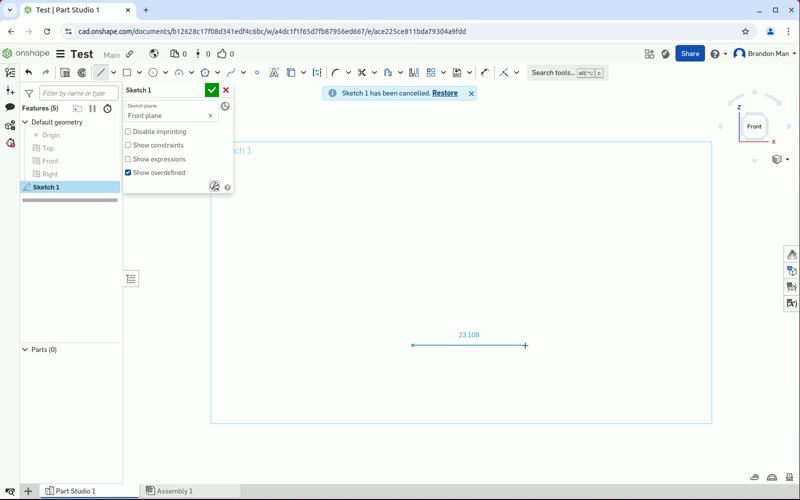
mouse_move(525, 232)
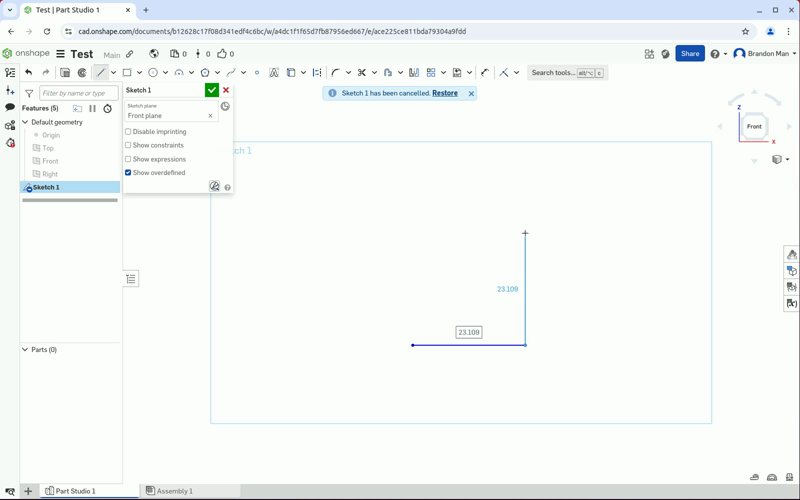
click(525, 232)
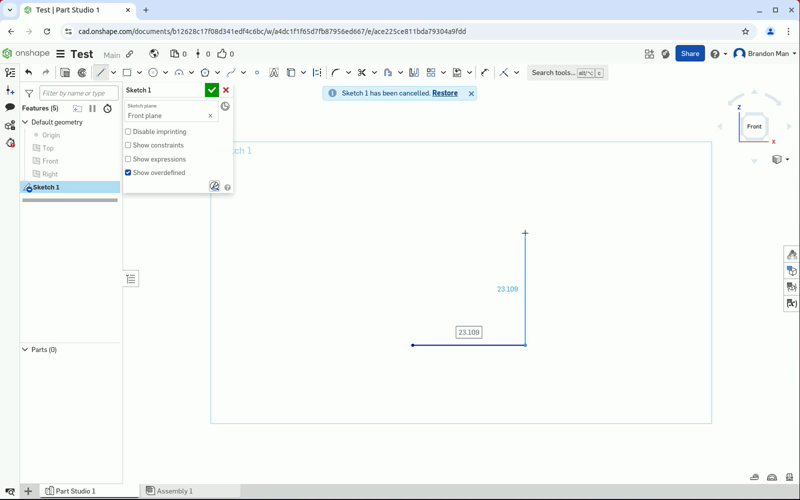
key_up(shift)
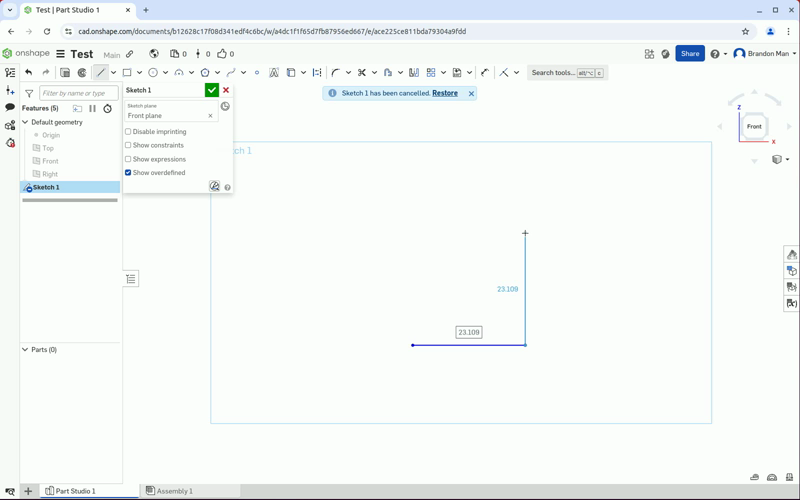
key_down(shift)
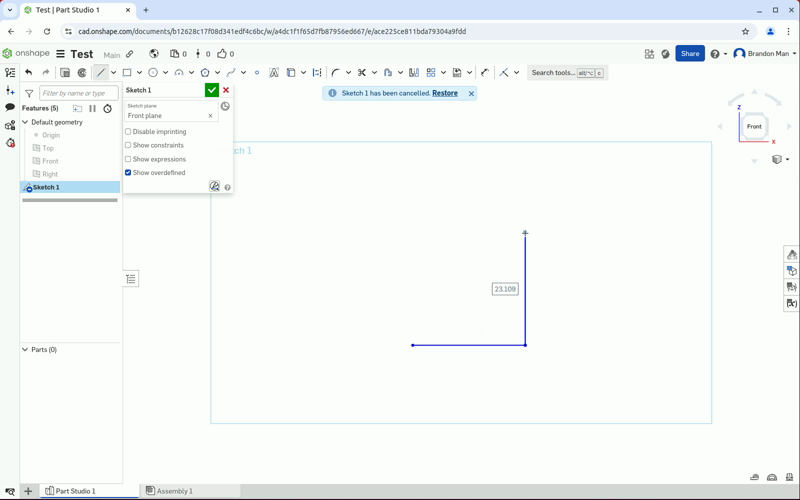
mouse_move(412, 232)
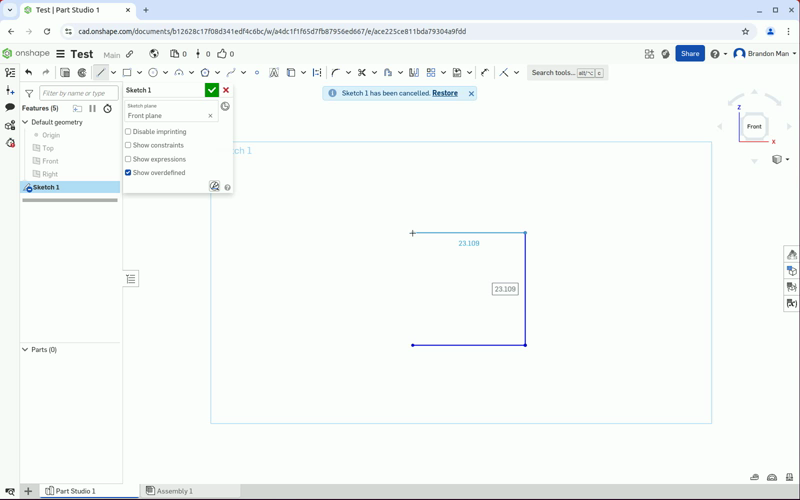
click(412, 232)
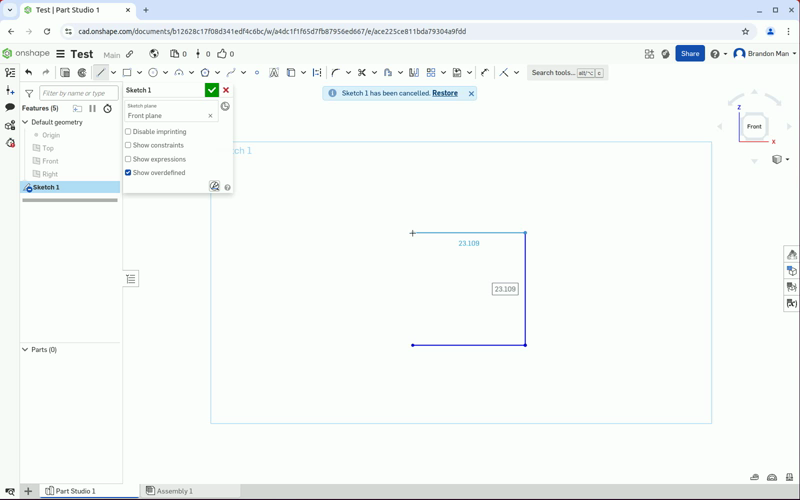
key_up(shift)
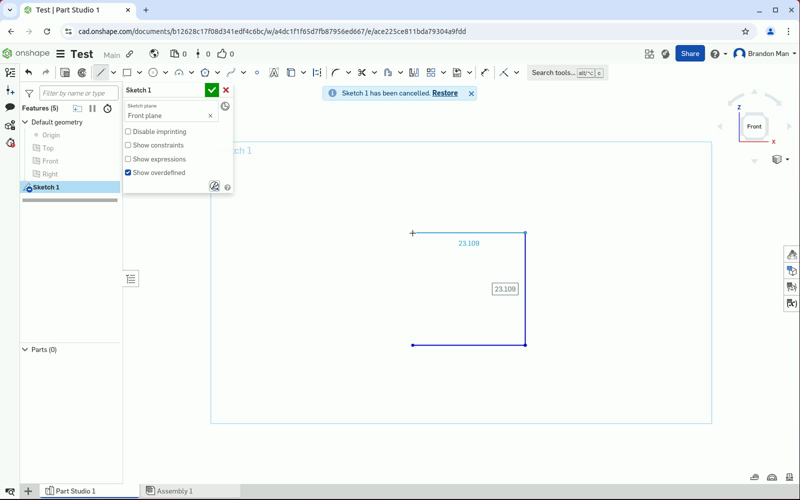
key_down(shift)
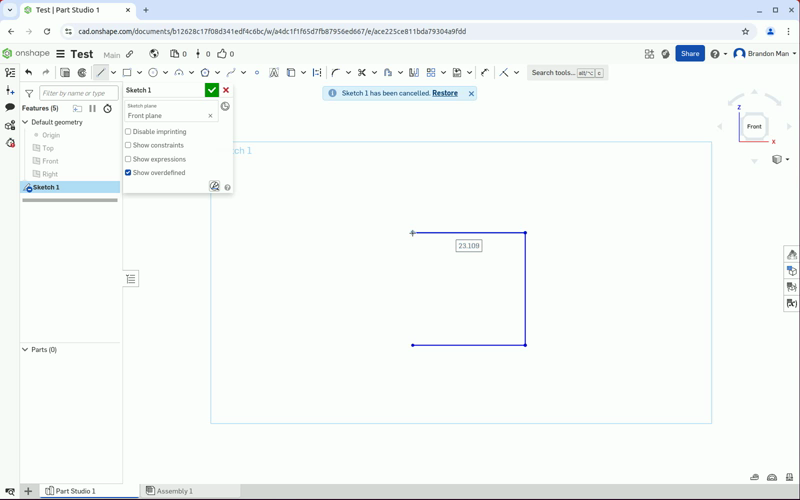
mouse_move(412, 345)
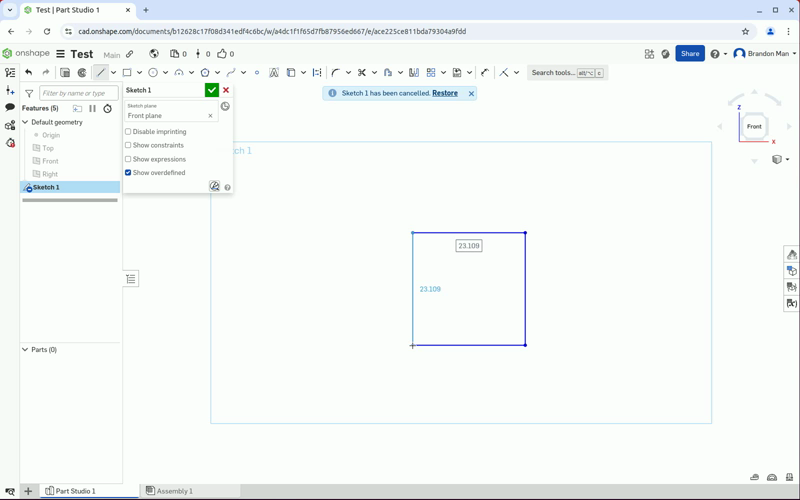
key_up(shift)
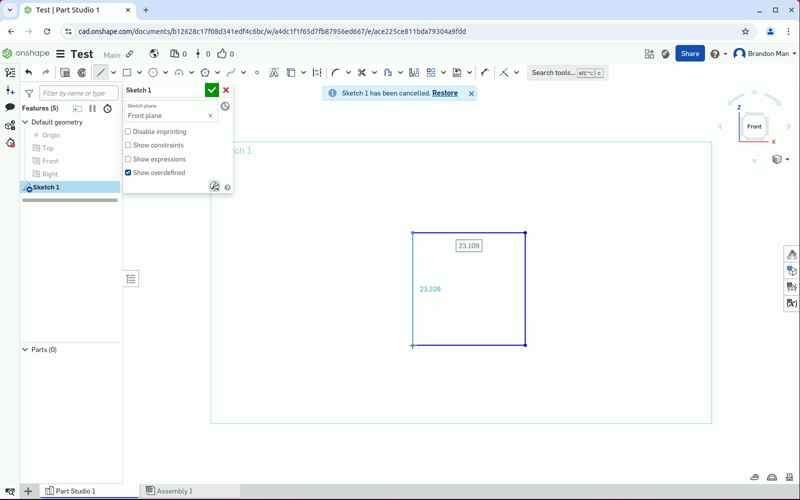
click(412, 345)
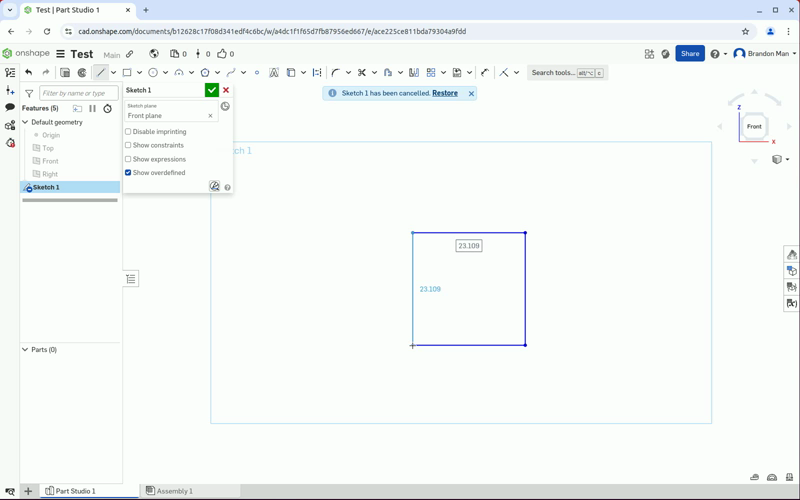
key(esc)
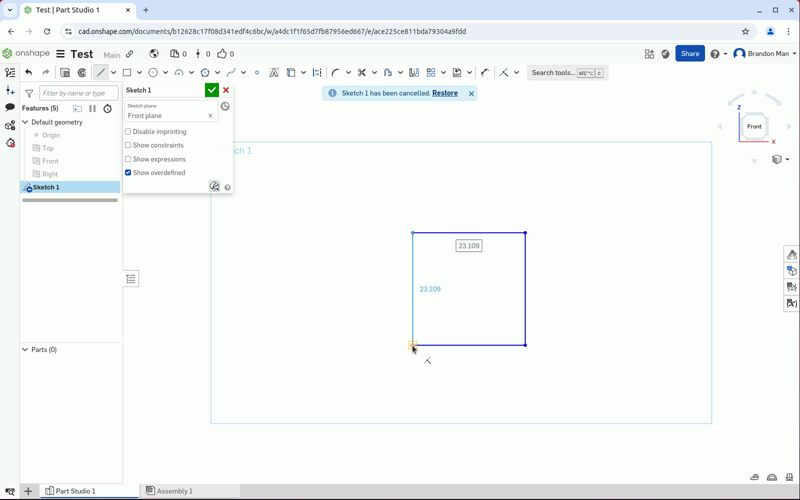
mouse_move(426, 316)
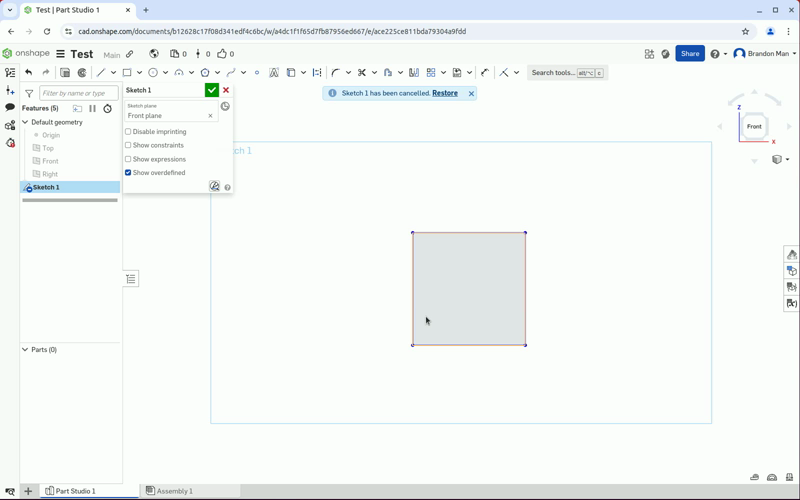
click(426, 316)
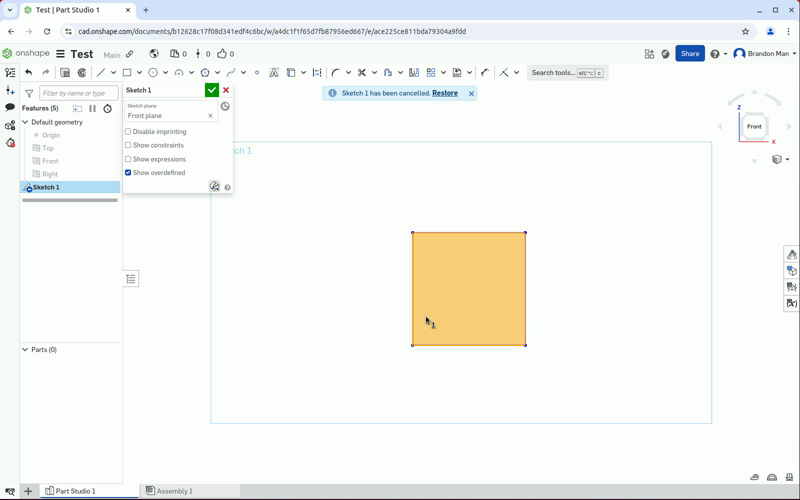
mouse_move(73, 352)
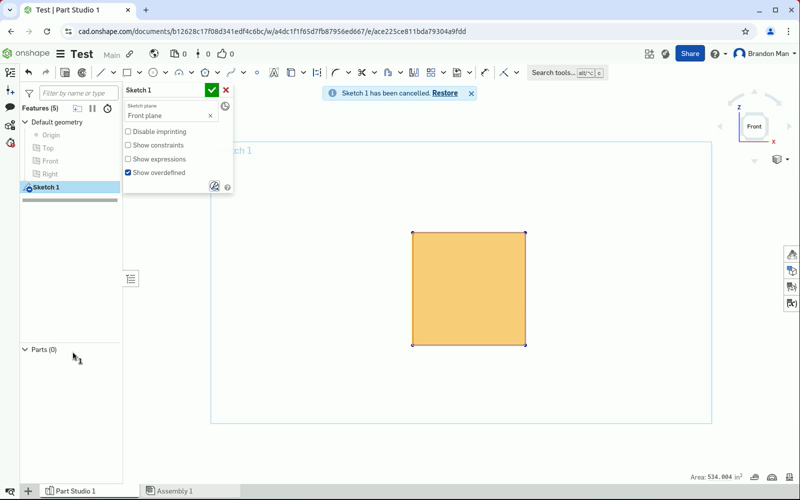
key(shift+y)
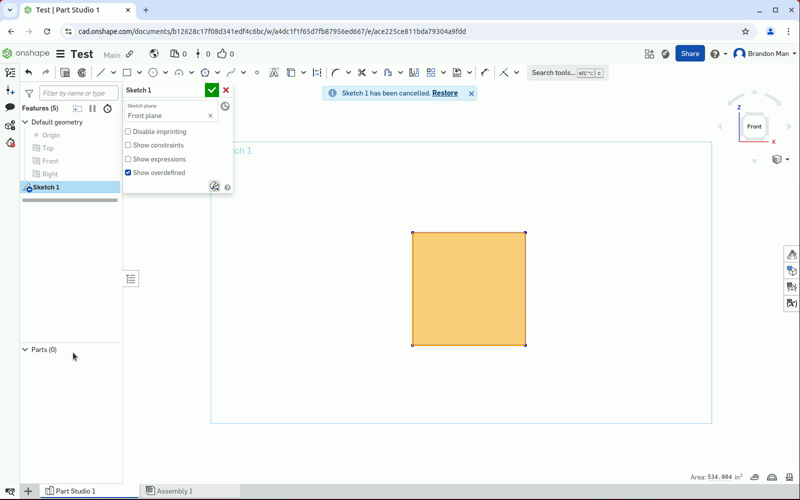
key(shift+e)
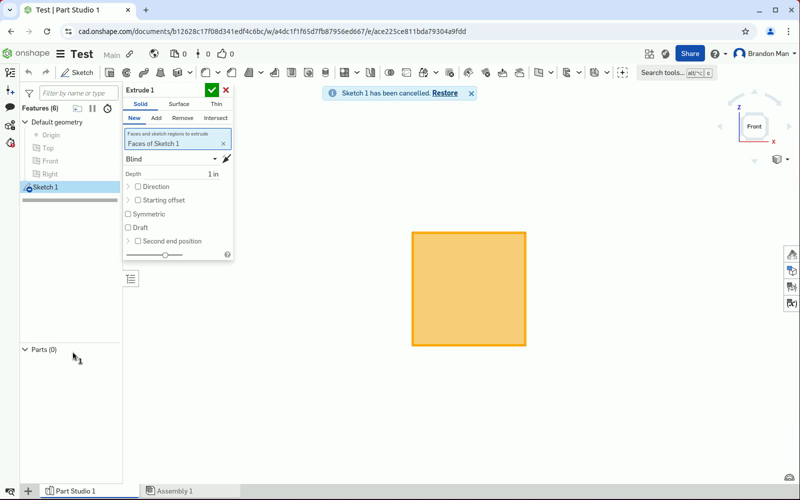
mouse_move(143, 106)
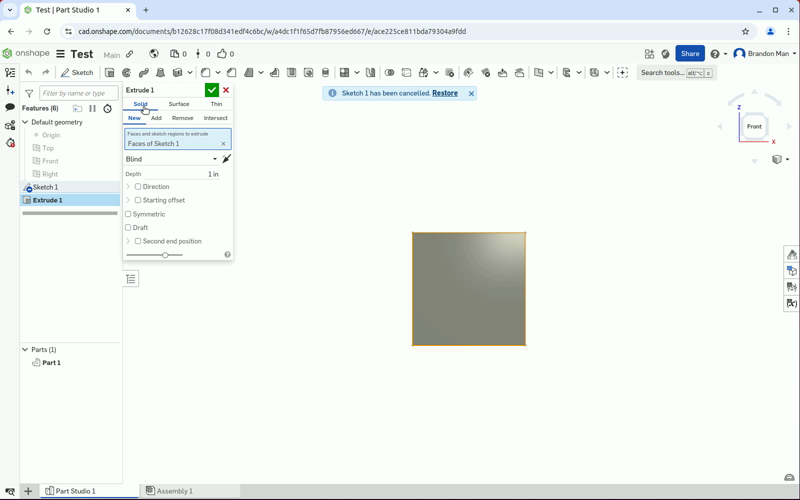
click(143, 106)
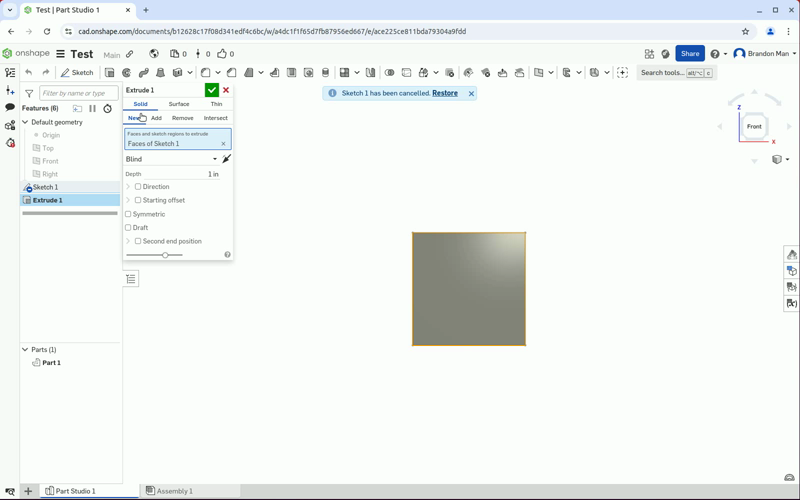
mouse_move(137, 120)
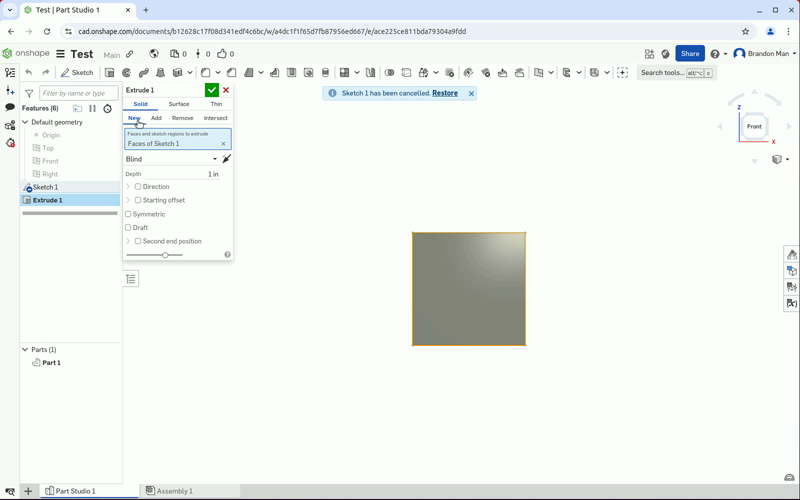
click(137, 120)
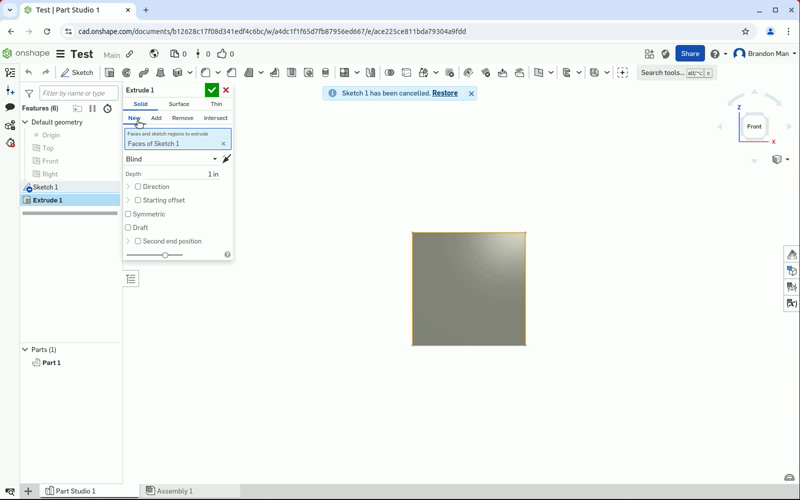
key(tab, 4)
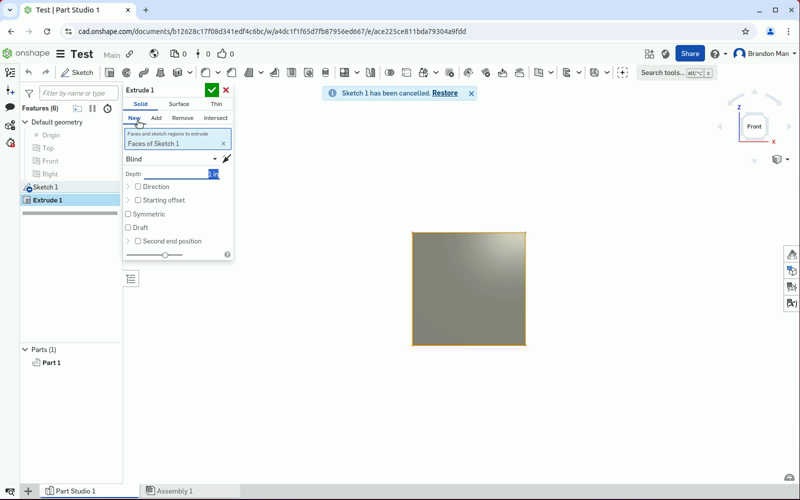
text(23.108)
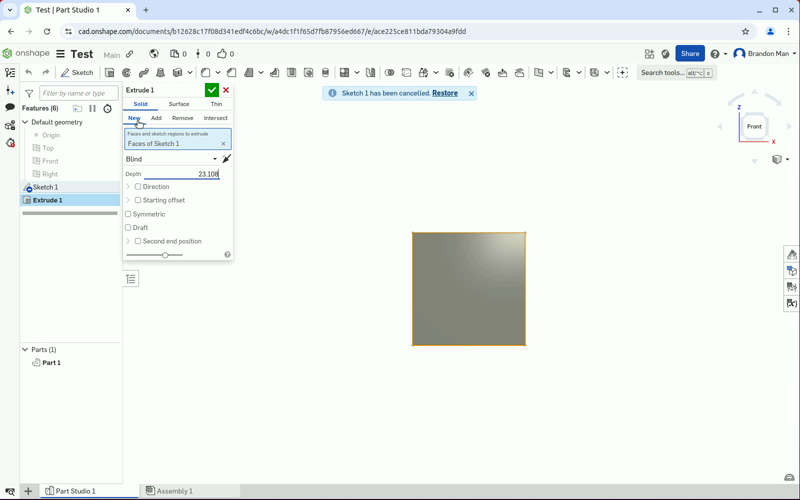
key(enter)
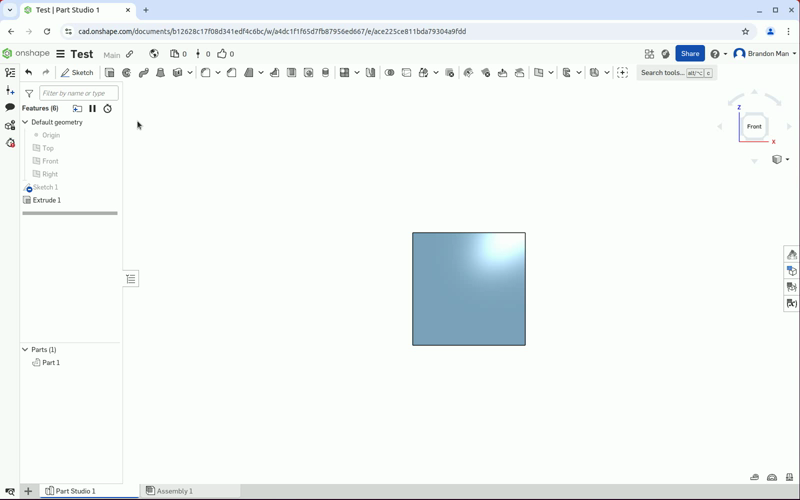
key(shift+h)
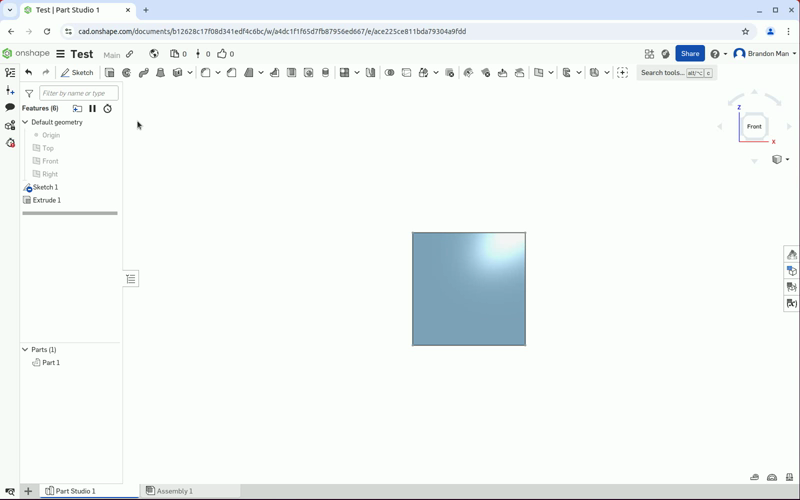
key(shift+h)
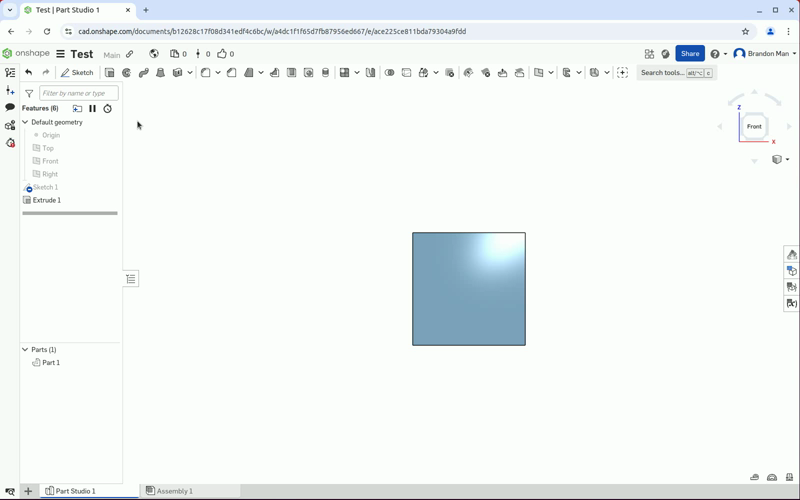
mouse_move(73, 189)
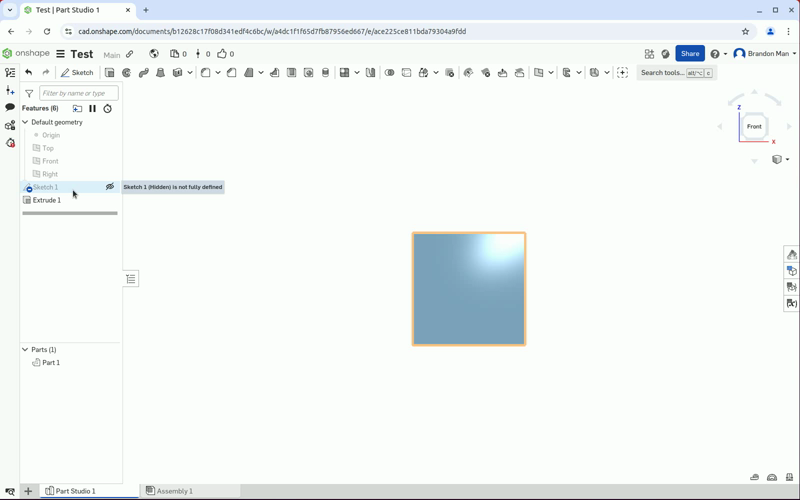
click(73, 189)
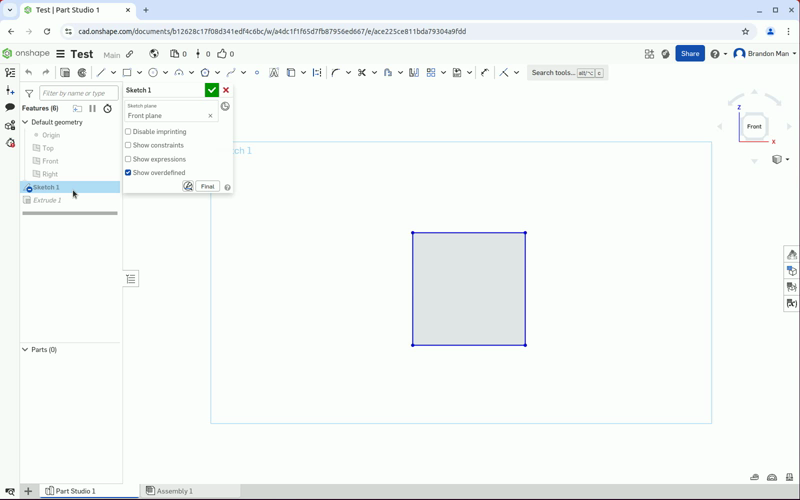
mouse_move(229, 92)
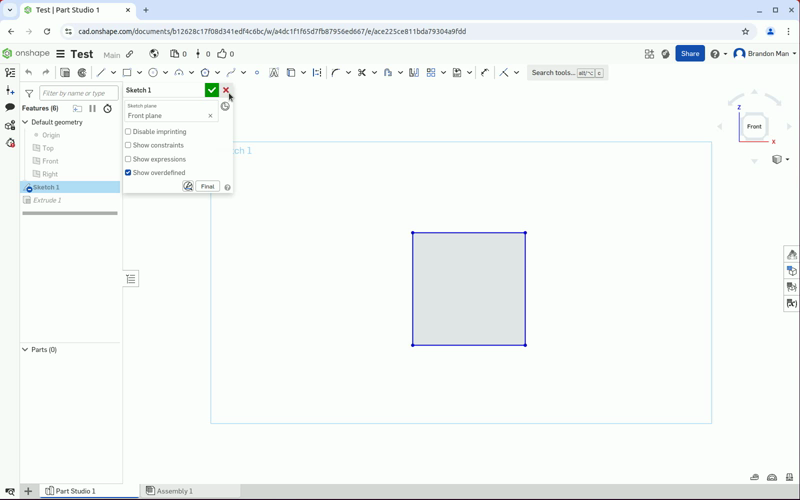
click(229, 92)
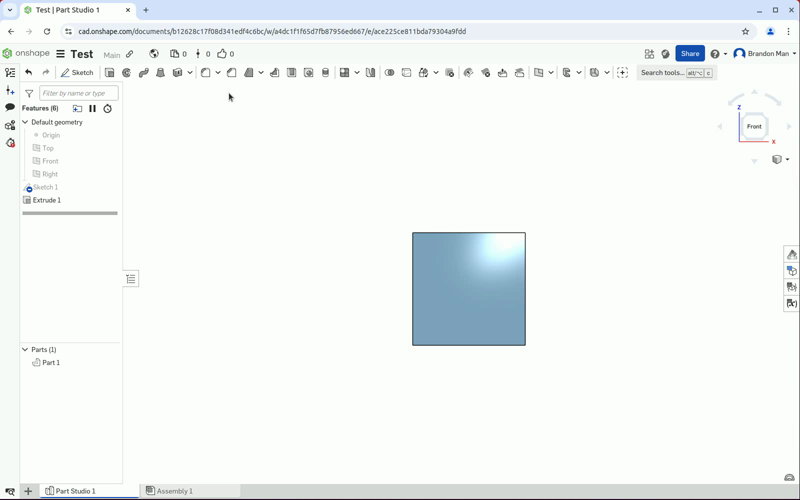
mouse_move(541, 75)
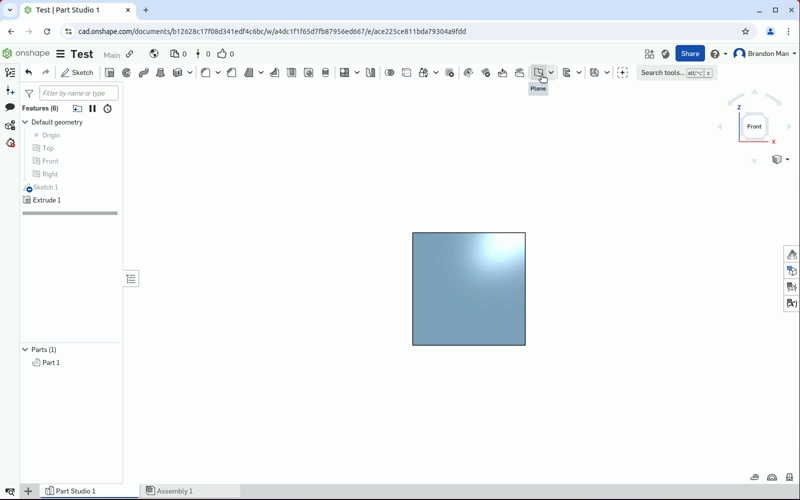
click(541, 75)
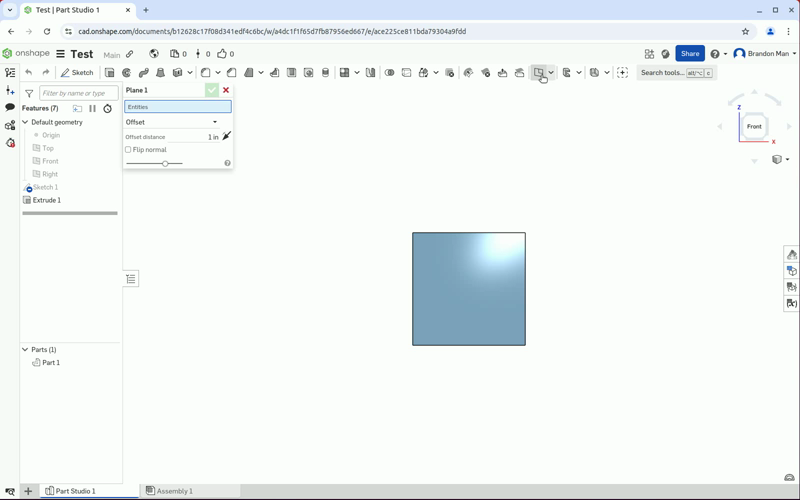
mouse_move(73, 163)
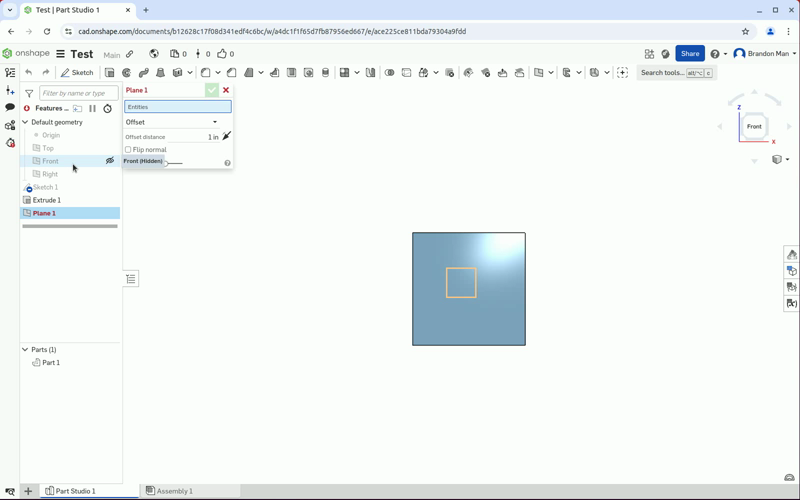
click(73, 163)
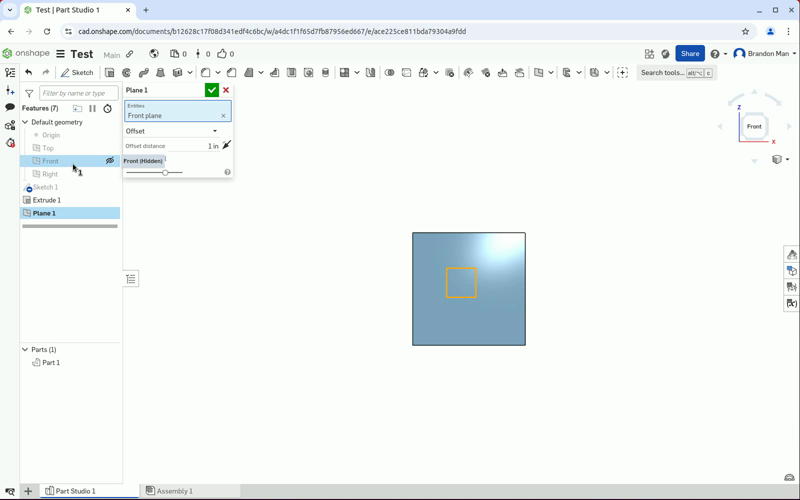
key(tab, 2)
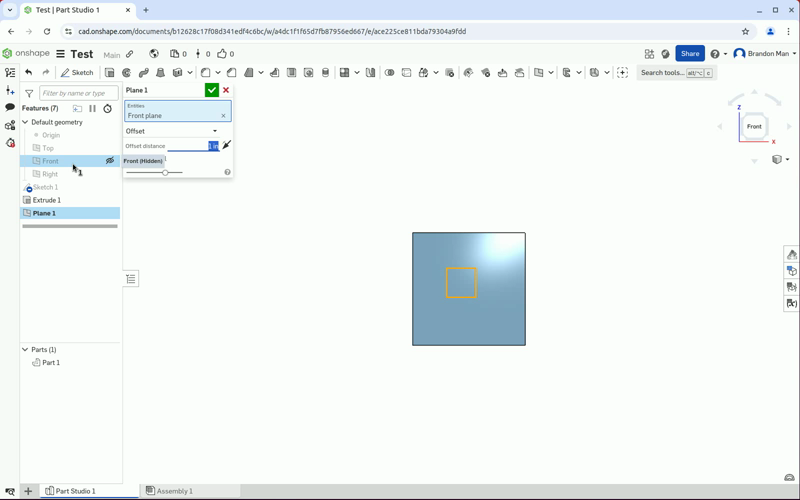
text(23.108)
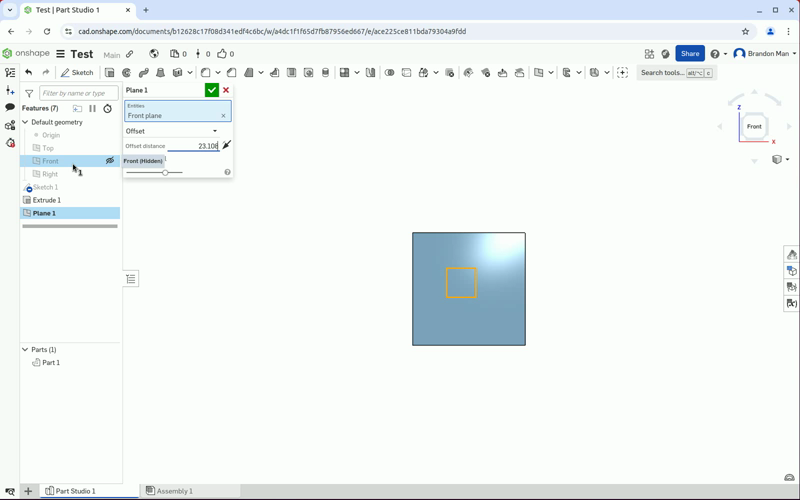
key(enter, 2)
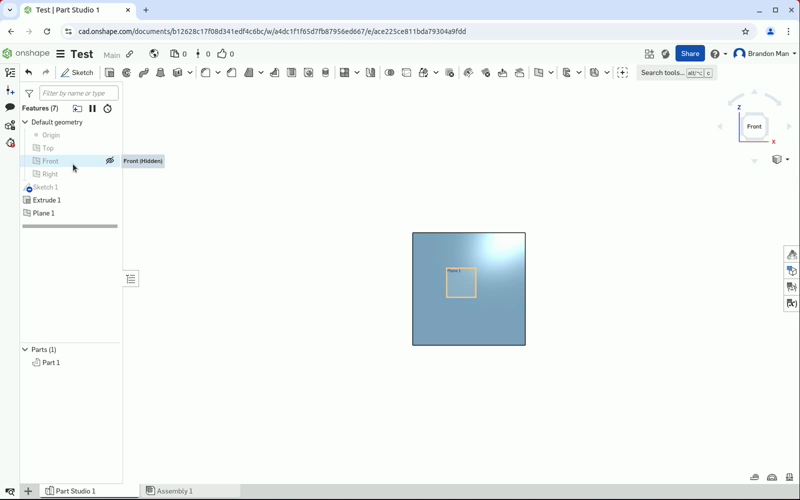
key(shift+s)
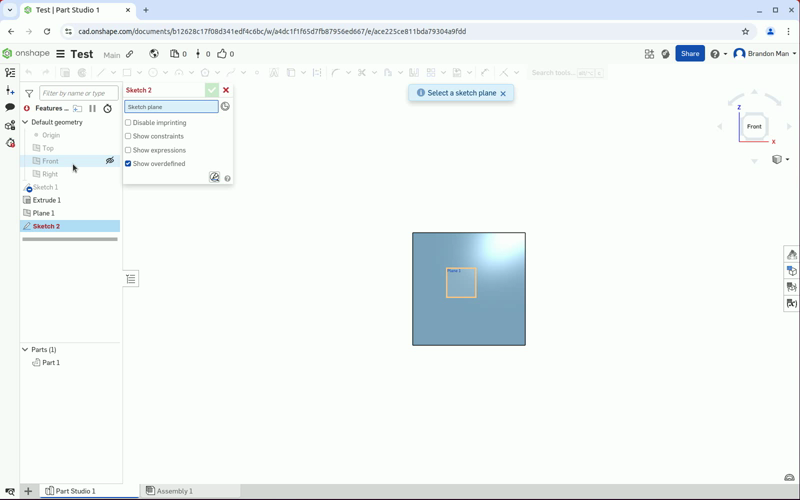
mouse_move(73, 215)
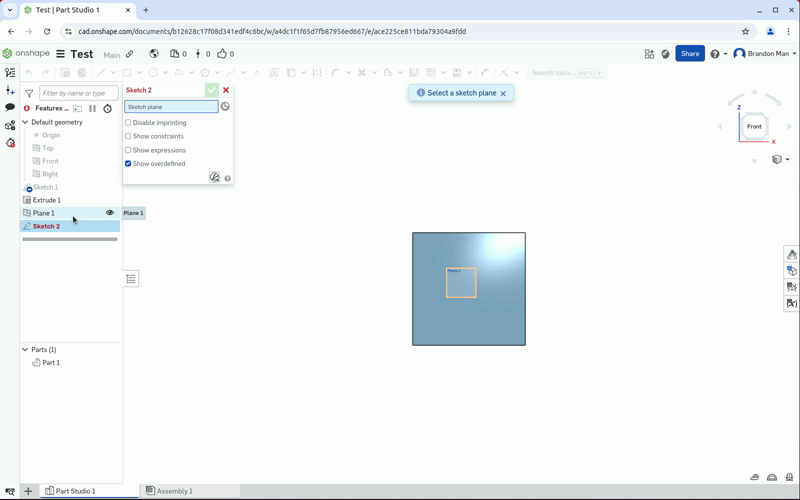
click(73, 215)
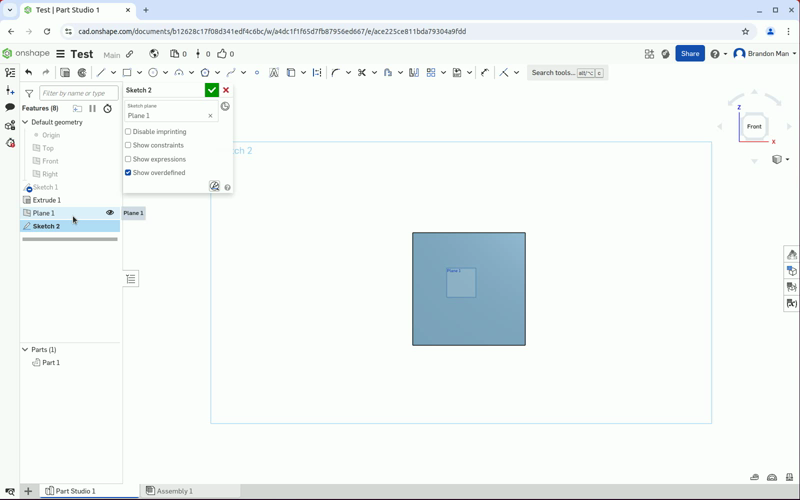
mouse_move(73, 352)
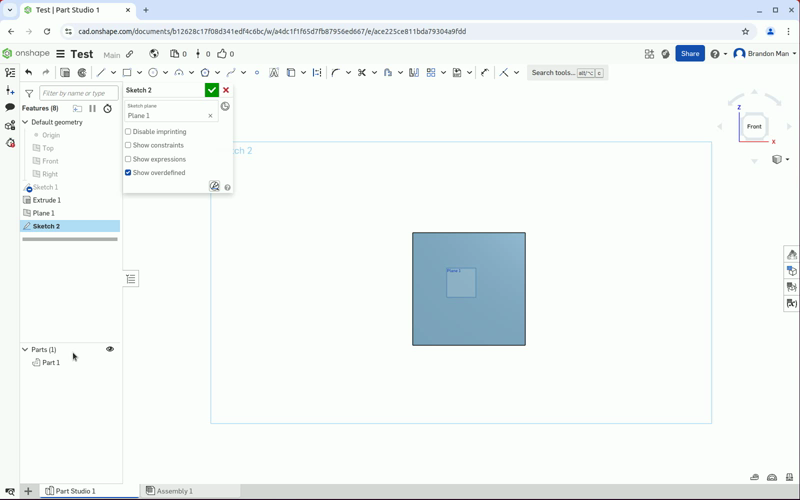
key(y)
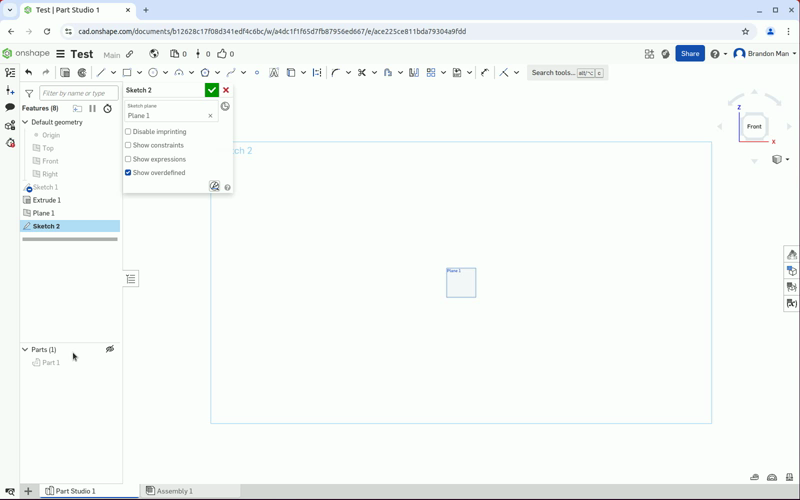
key(l)
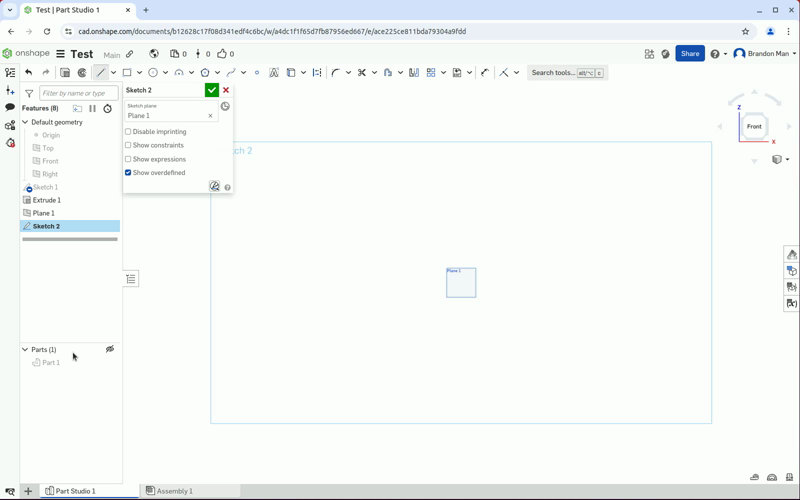
key_down(shift)
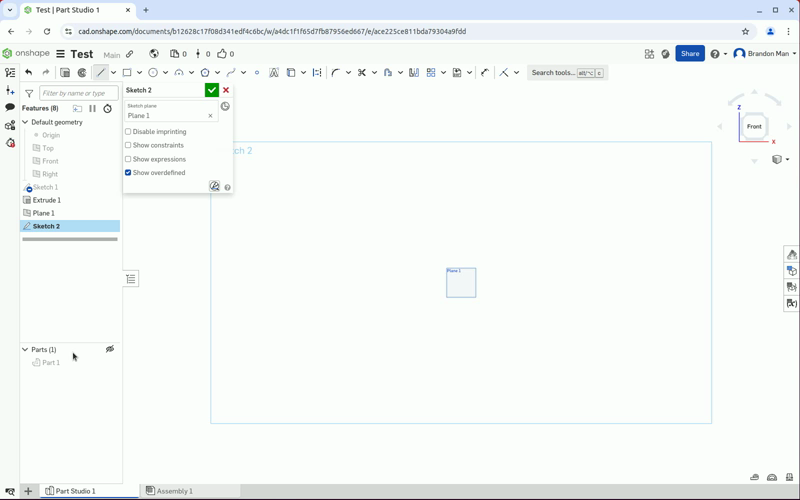
mouse_move(412, 345)
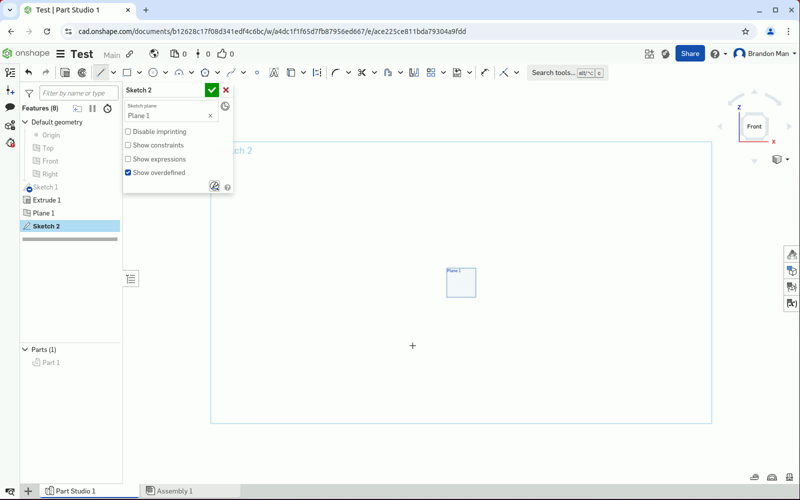
click(412, 345)
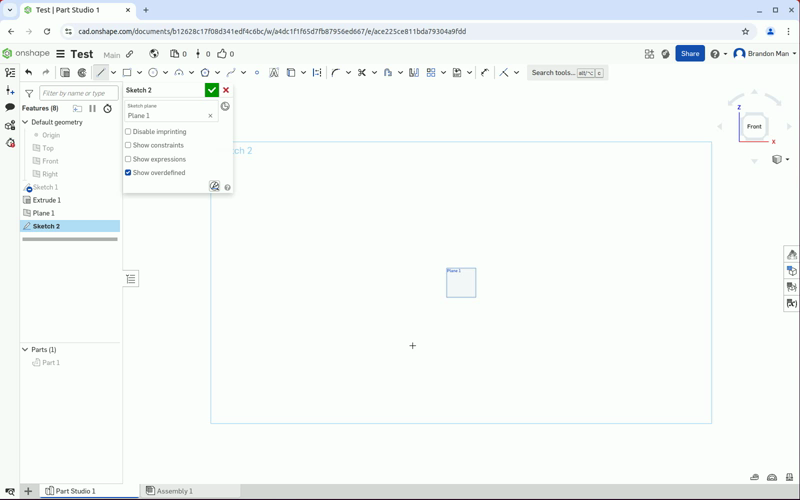
key_up(shift)
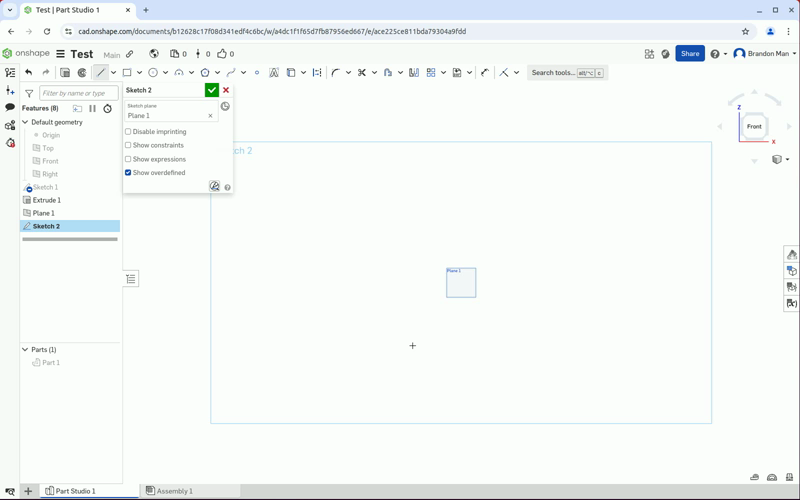
key_down(shift)
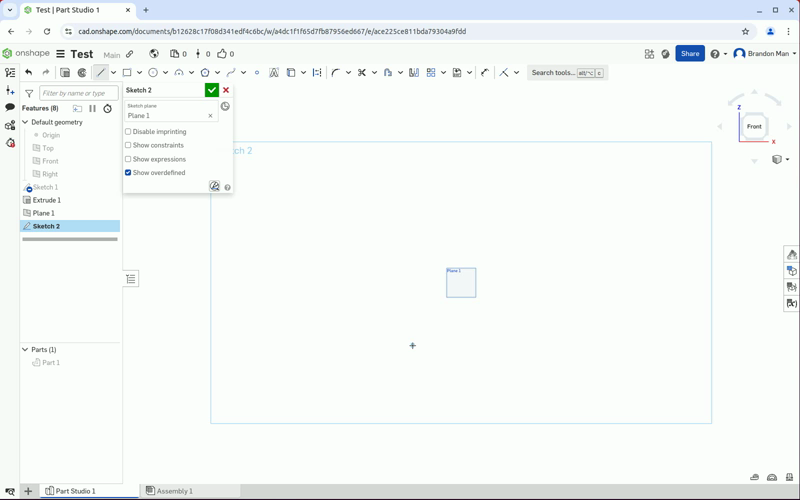
mouse_move(442, 345)
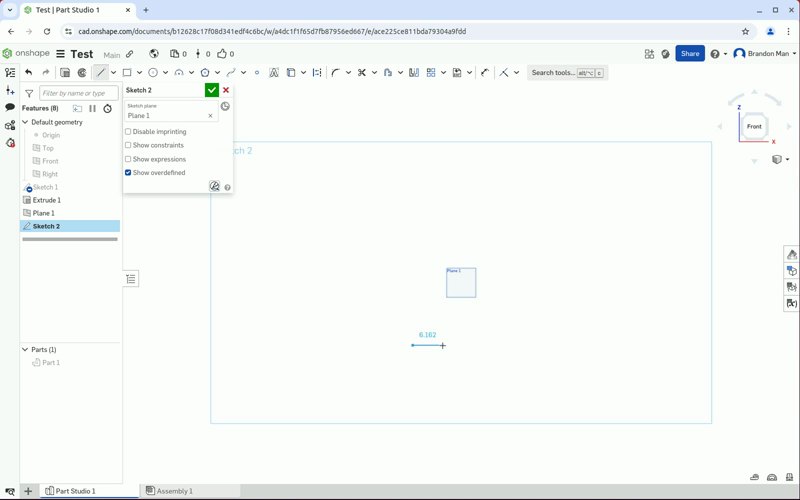
mouse_move(469, 345)
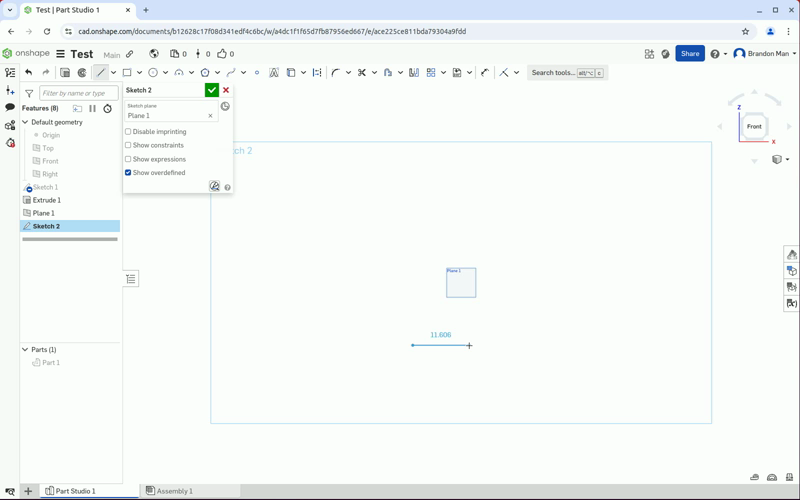
click(469, 345)
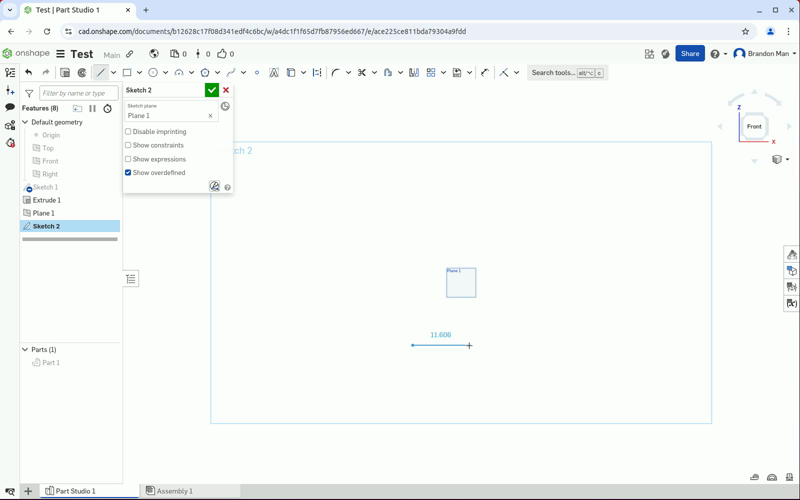
key_up(shift)
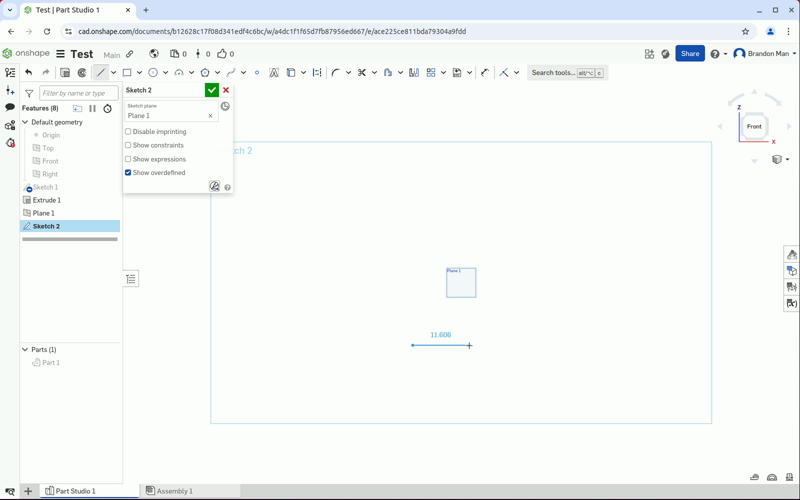
key_down(shift)
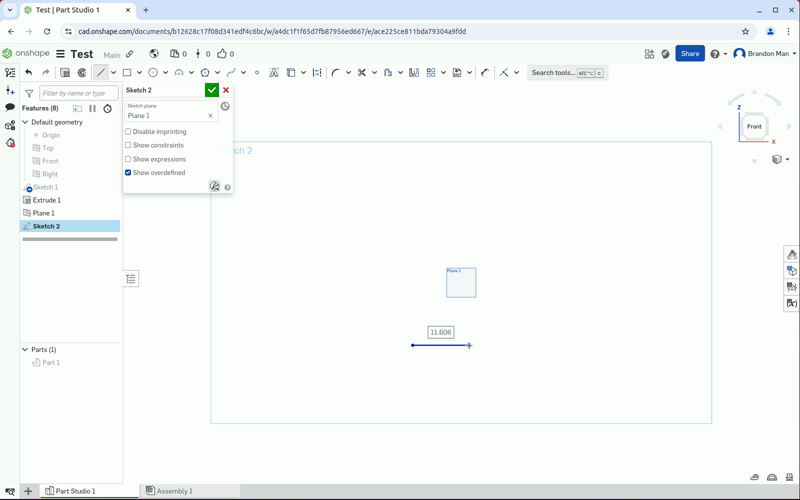
mouse_move(499, 345)
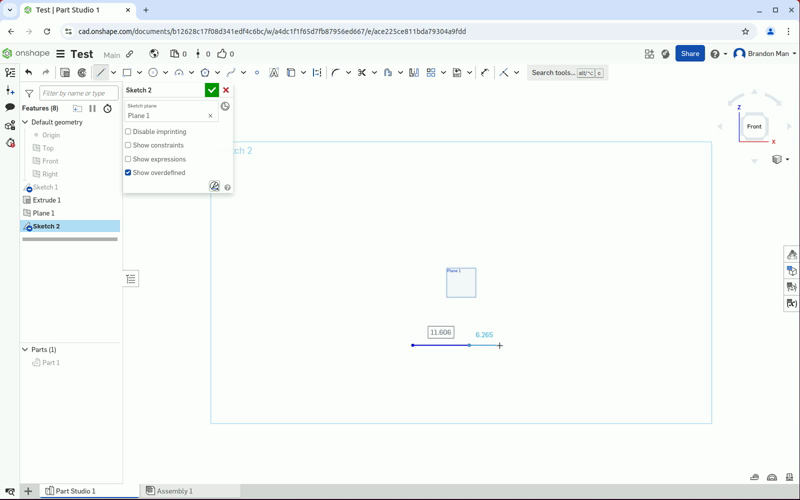
mouse_move(469, 288)
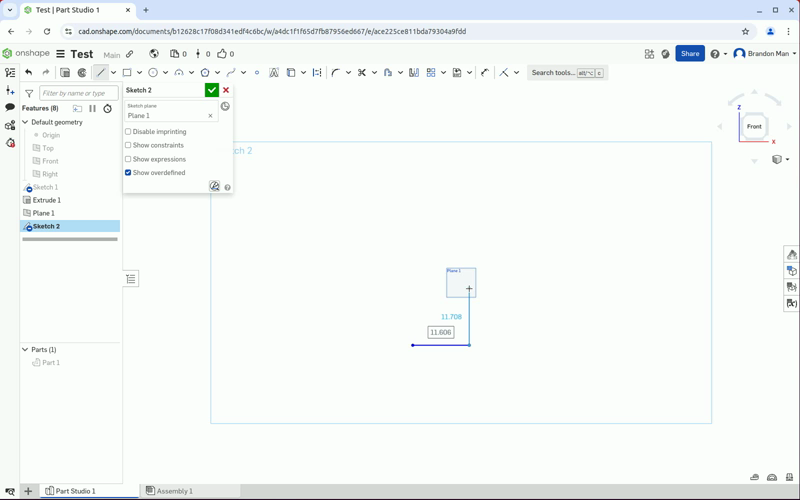
click(469, 288)
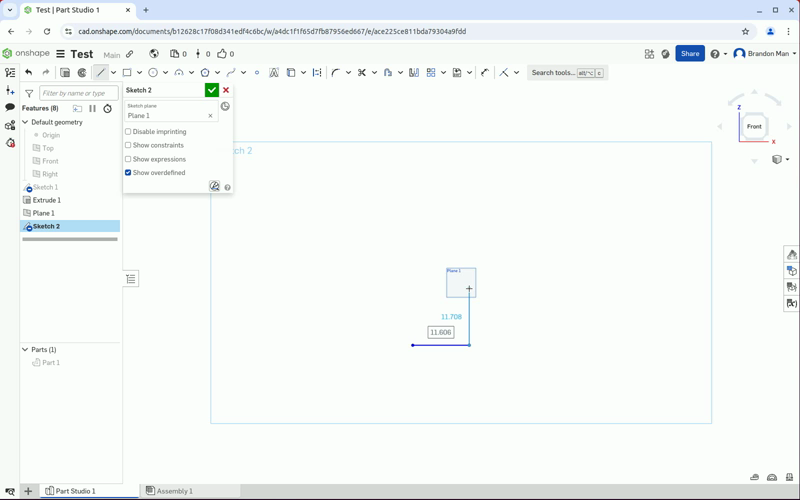
key_up(shift)
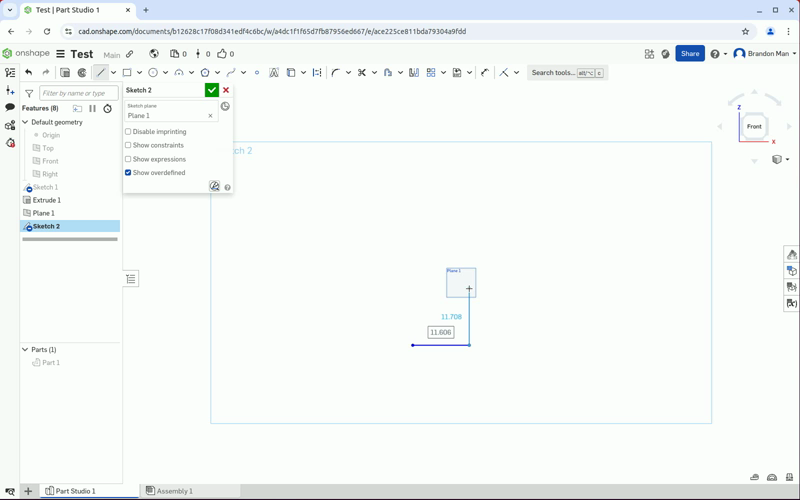
key_down(shift)
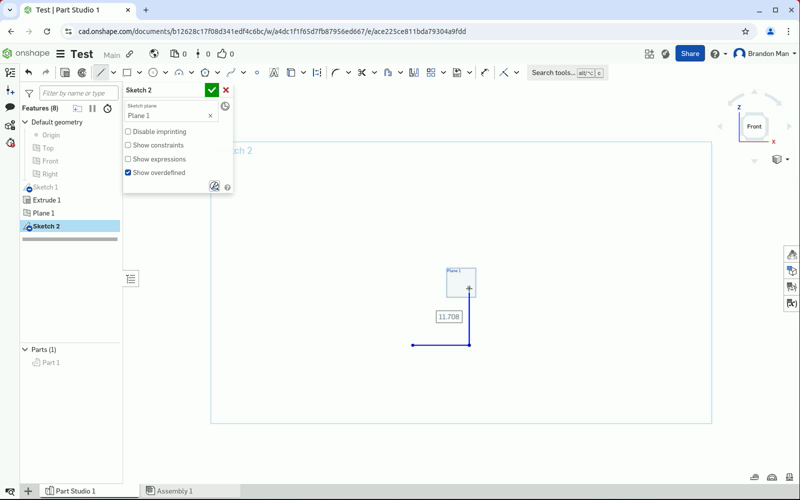
mouse_move(499, 288)
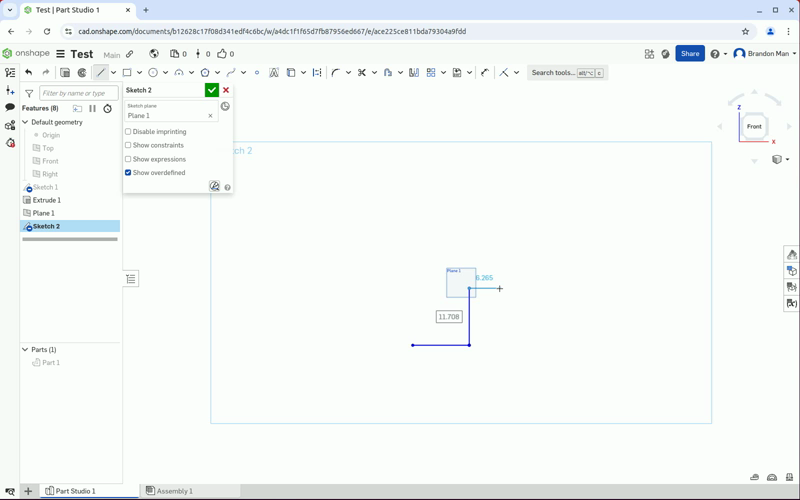
mouse_move(412, 288)
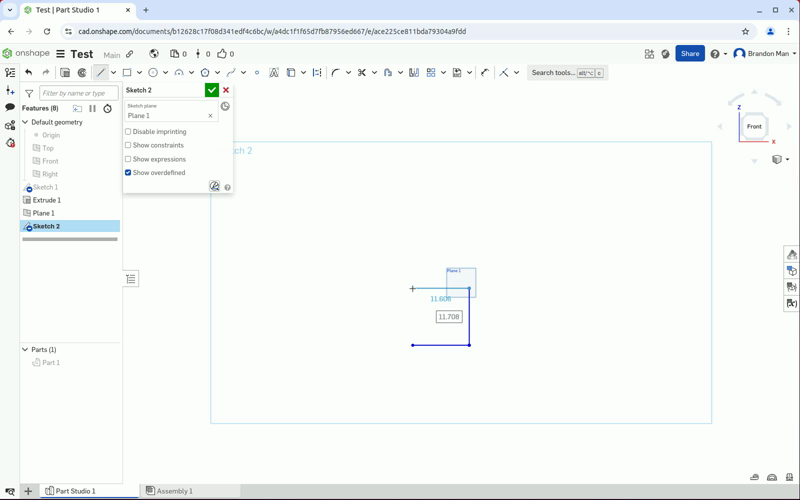
click(412, 288)
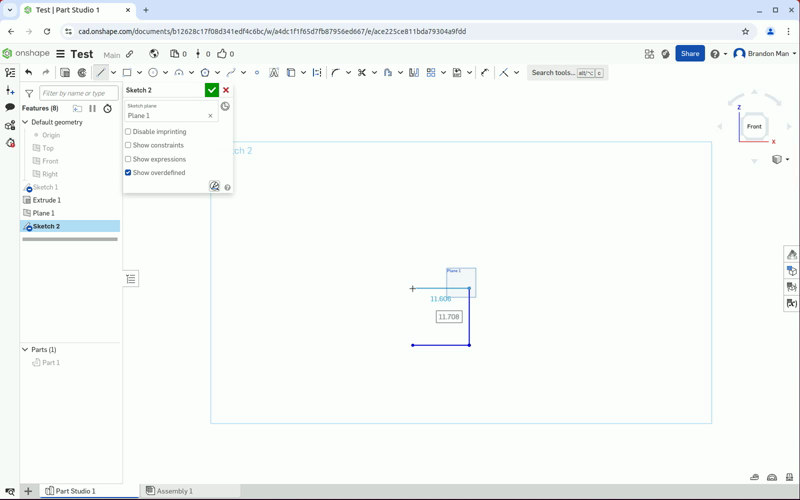
key_up(shift)
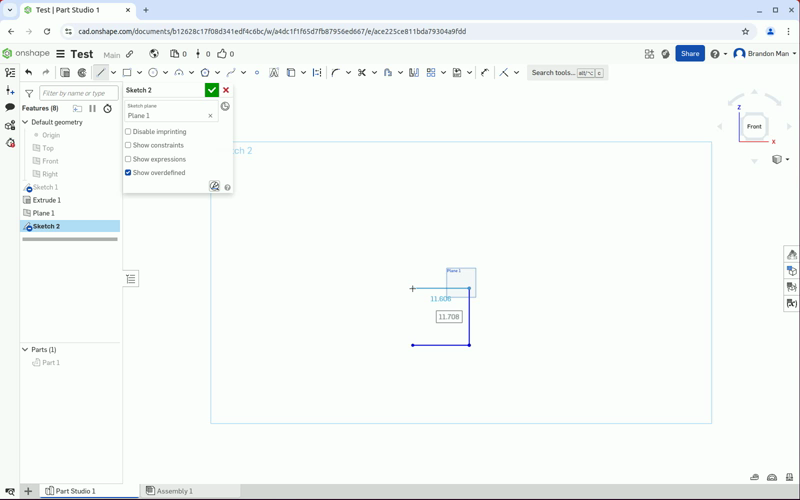
mouse_move(442, 288)
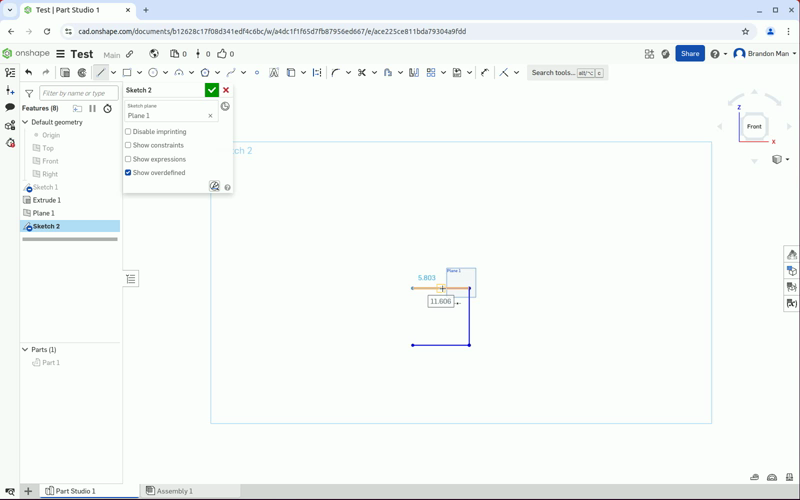
key_down(shift)
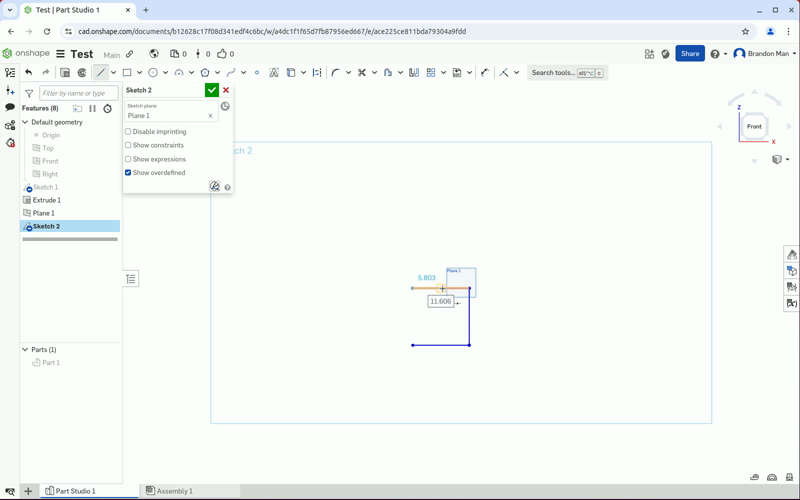
mouse_move(412, 345)
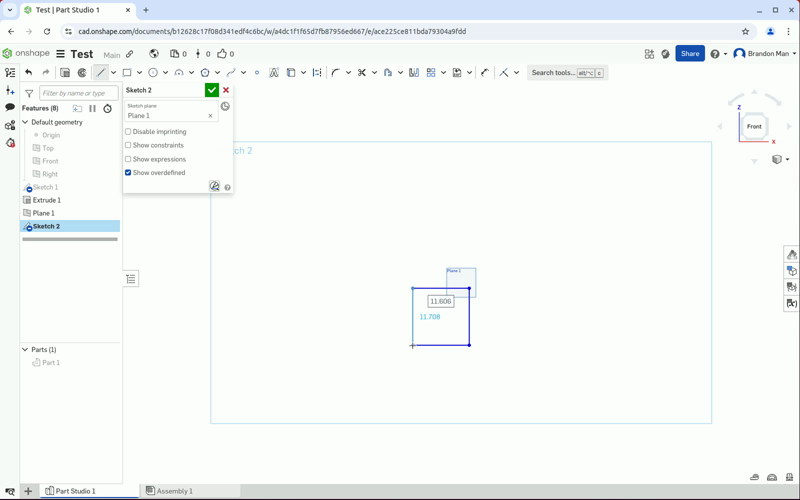
key_up(shift)
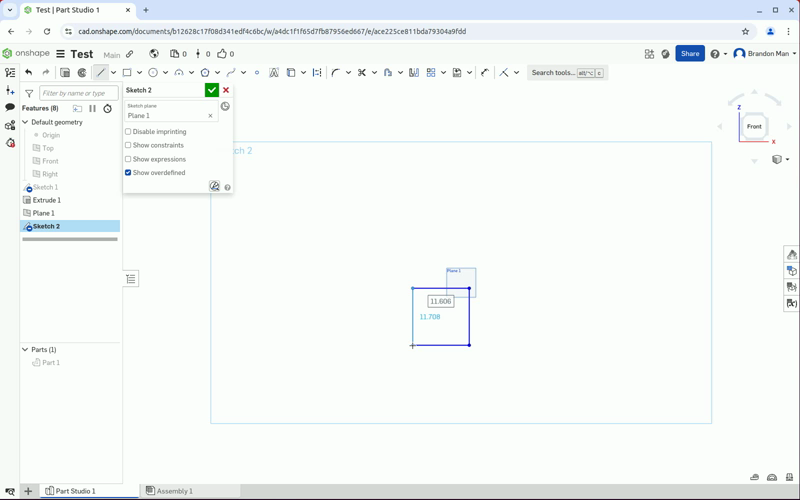
click(412, 345)
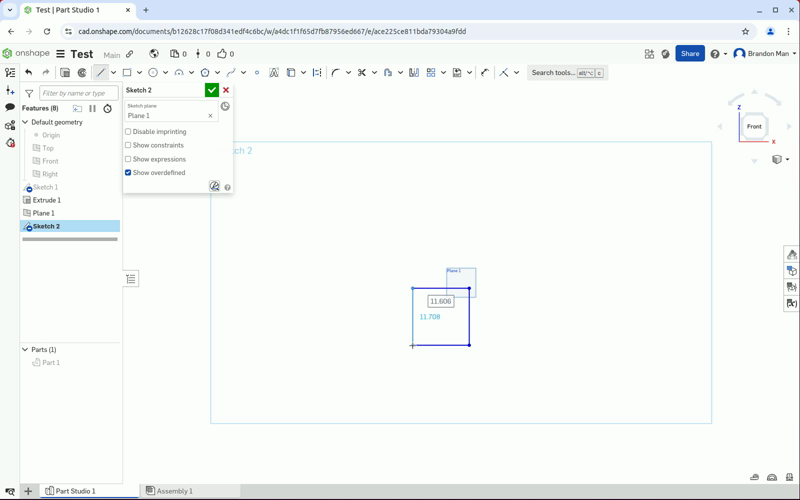
key(esc)
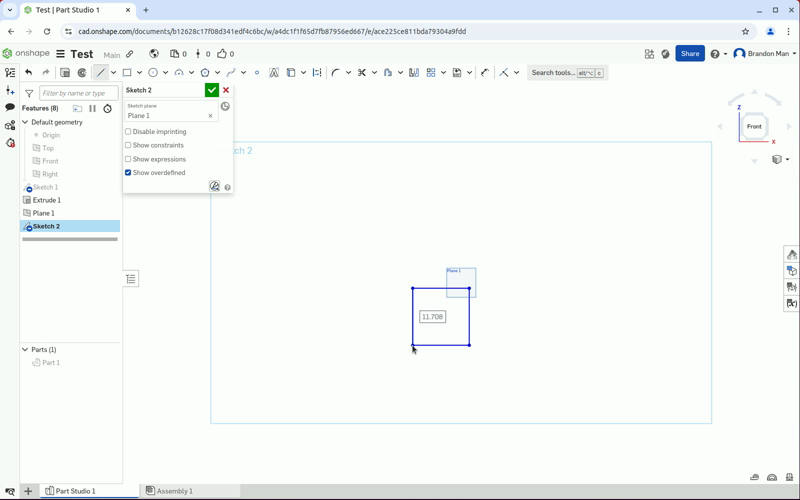
mouse_move(435, 339)
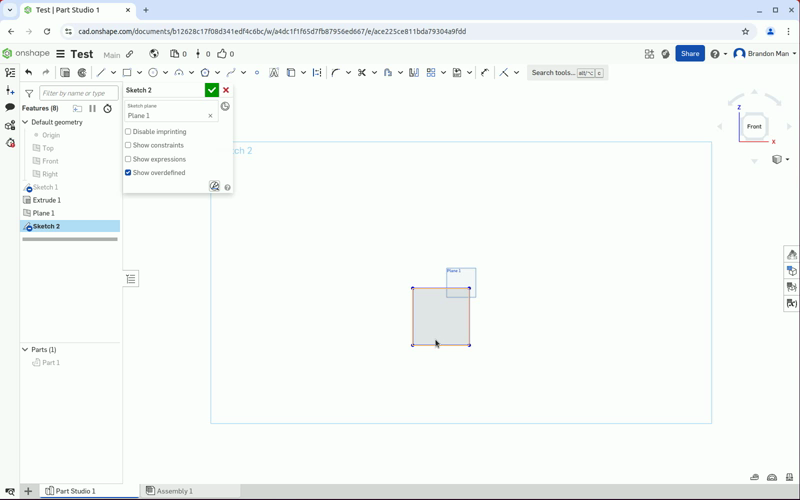
click(435, 339)
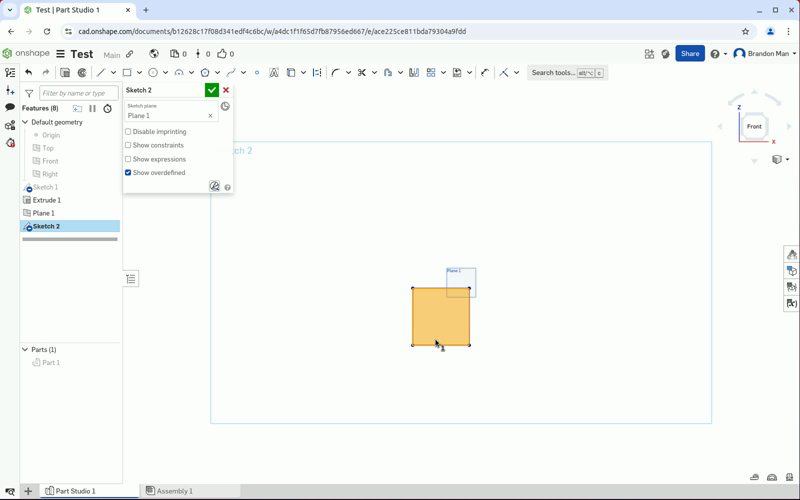
mouse_move(73, 352)
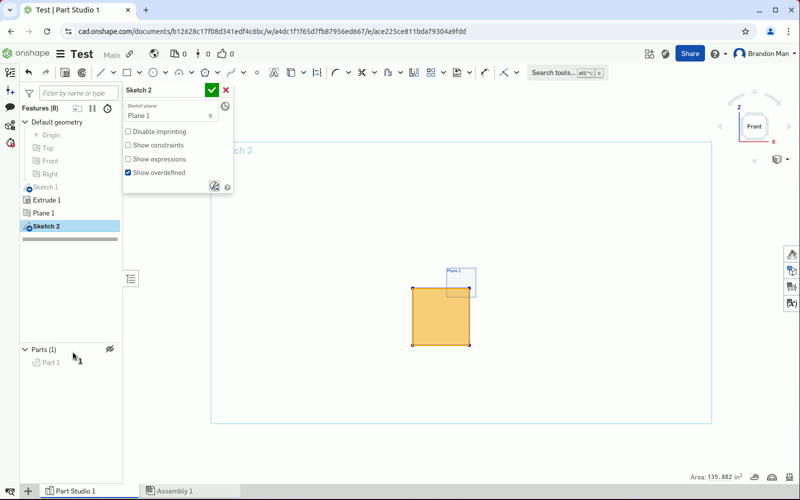
key(shift+y)
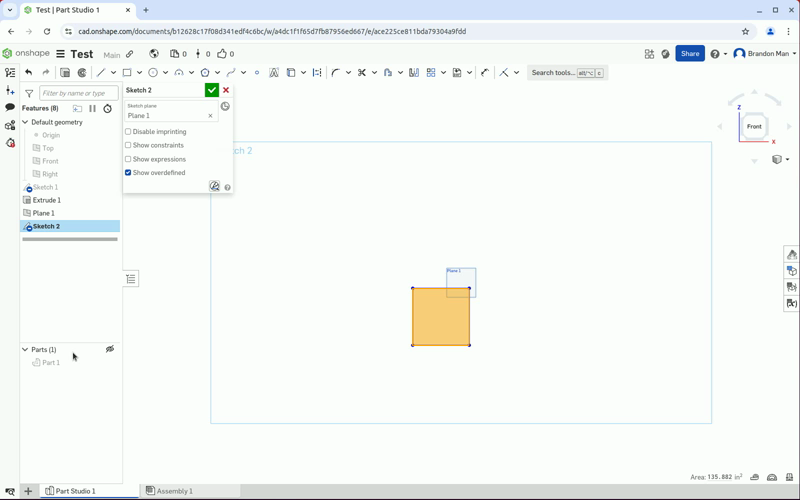
key(shift+e)
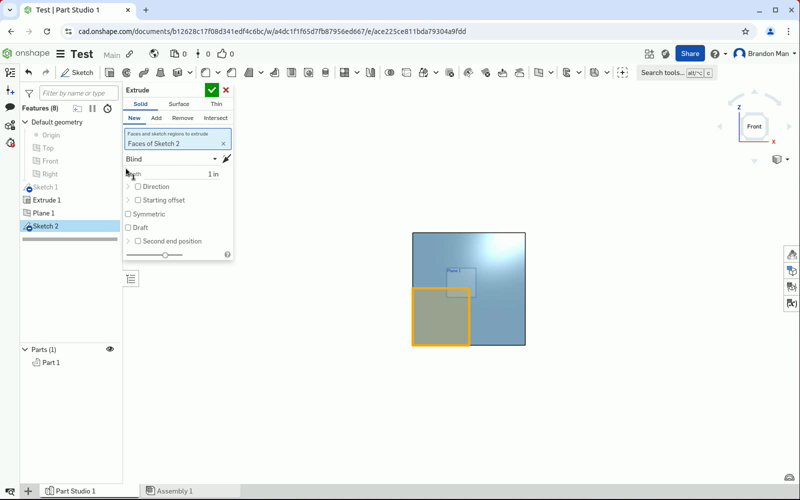
mouse_move(143, 106)
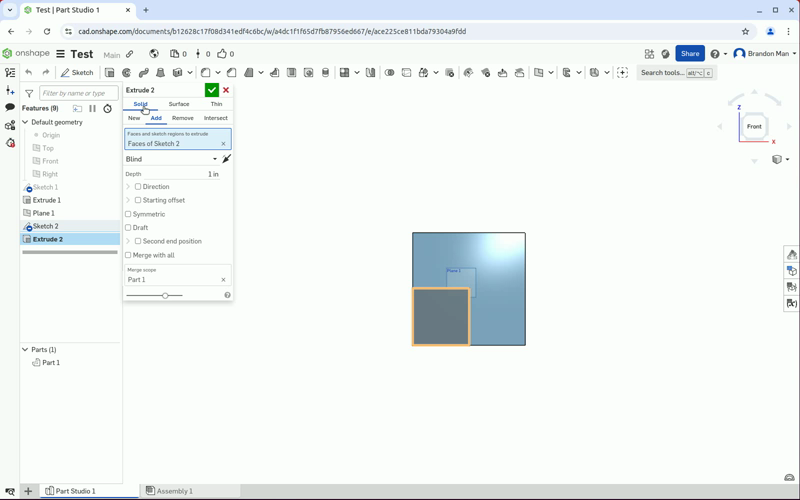
click(143, 106)
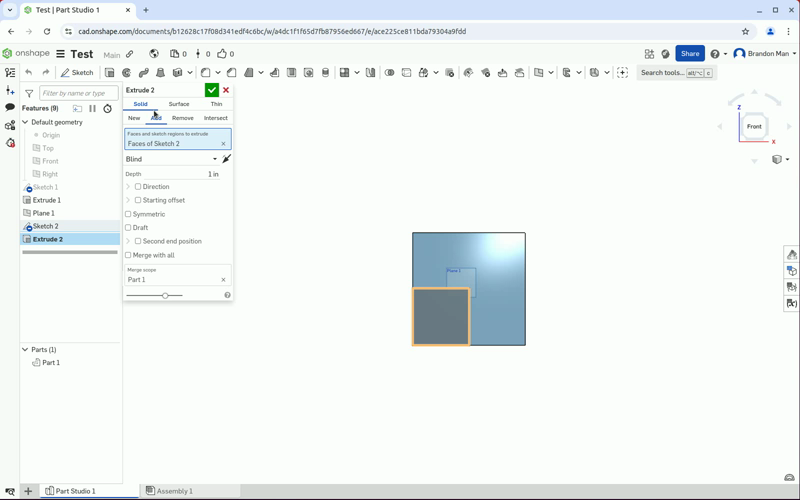
mouse_move(186, 120)
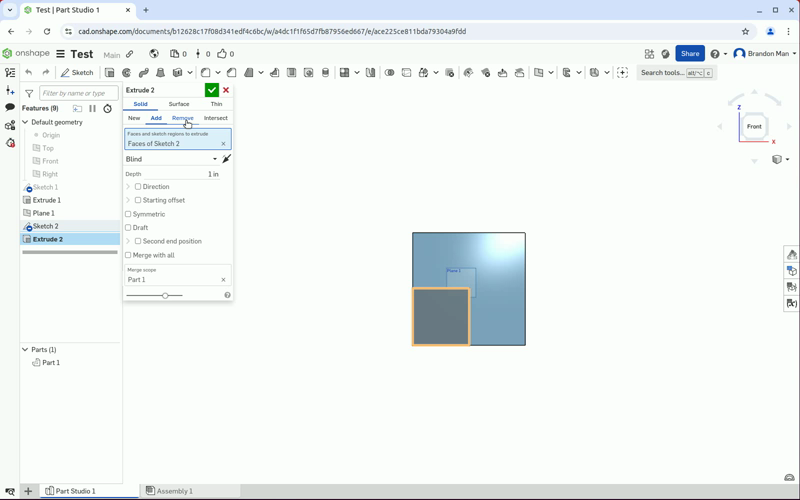
click(186, 120)
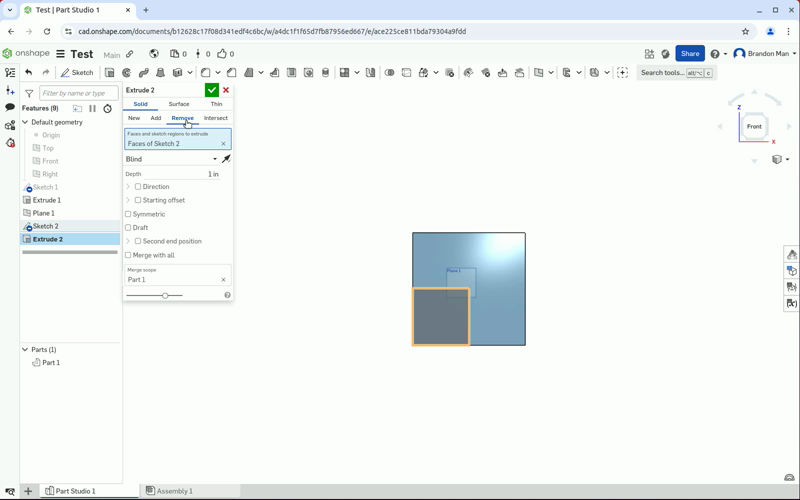
key(tab, 4)
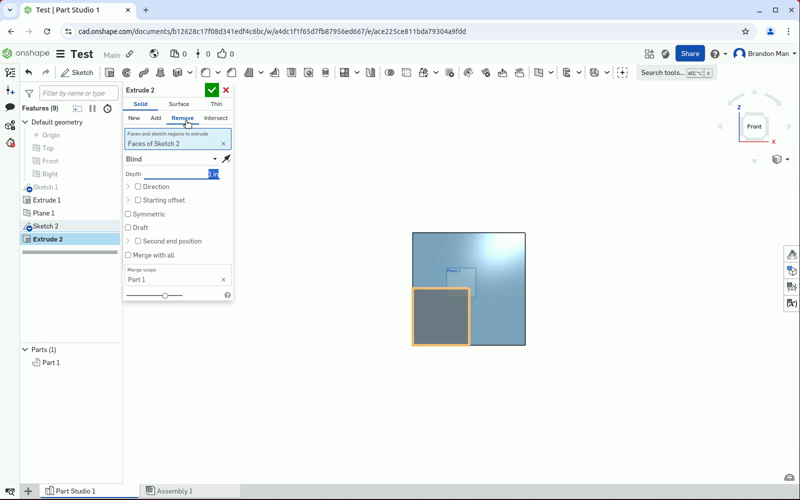
text(11.554)
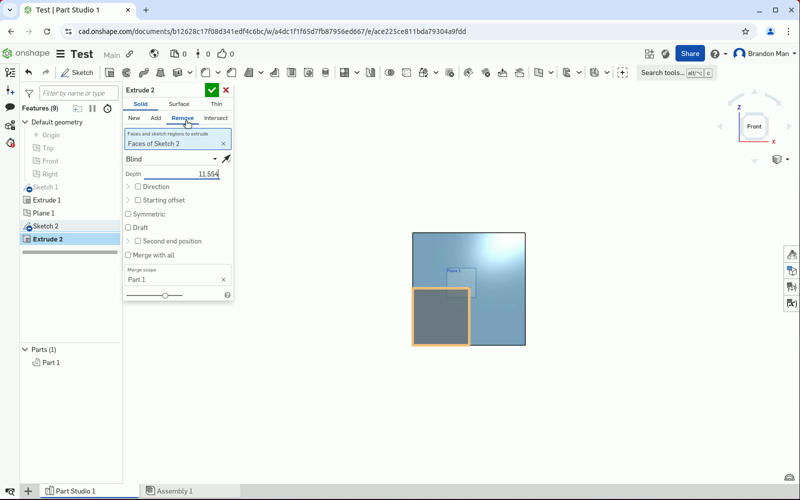
key(tab, 6)
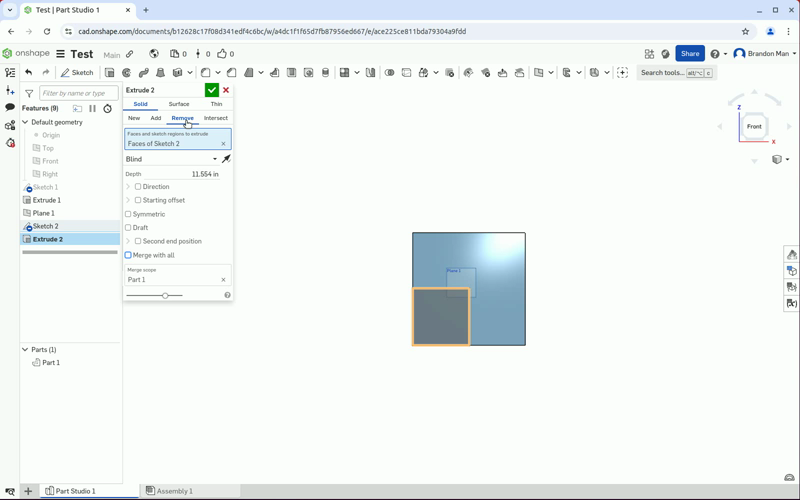
key(space)
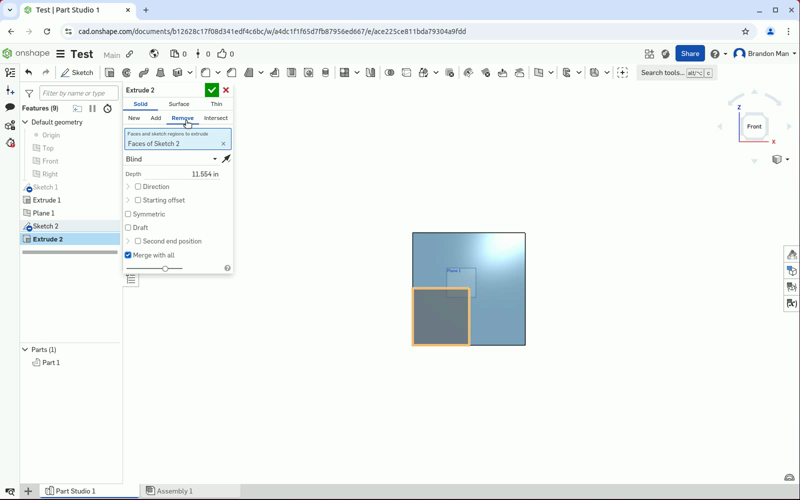
key(enter)
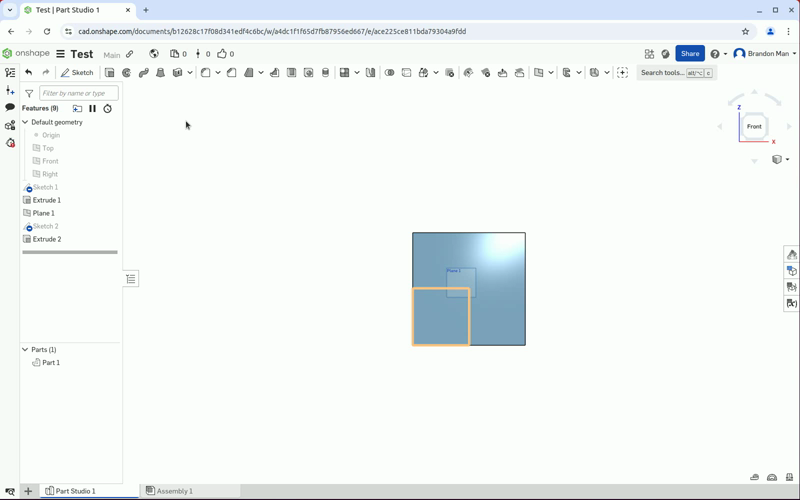
key(shift+h)
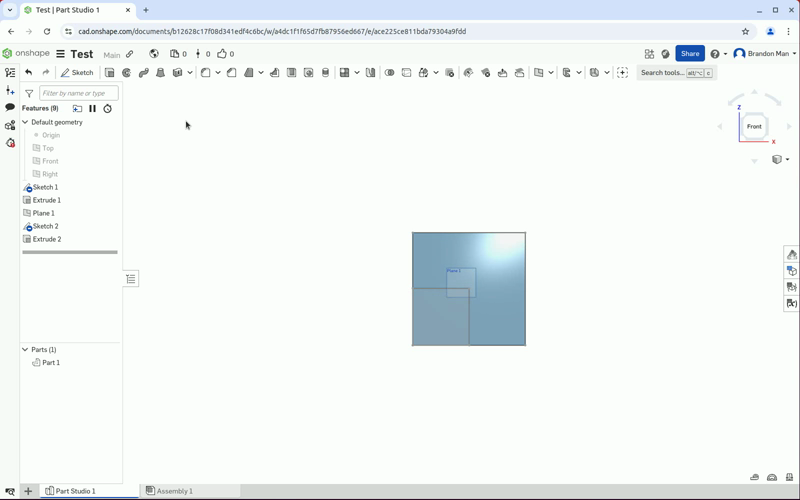
key(shift+h)
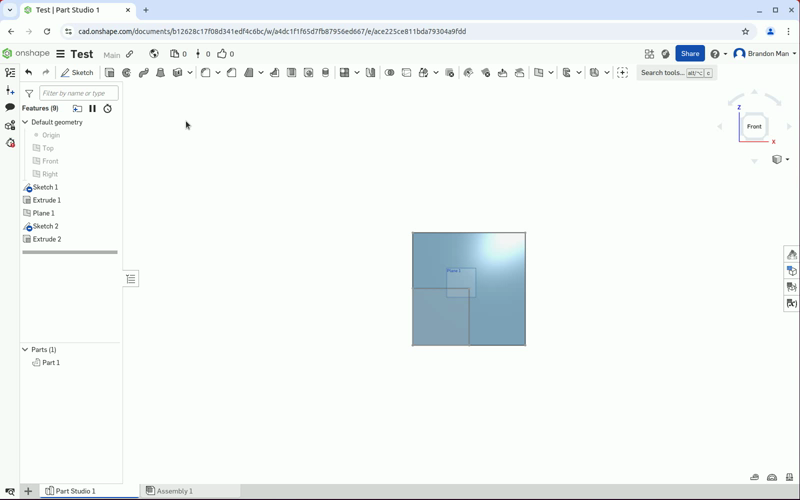
key(shift+7)
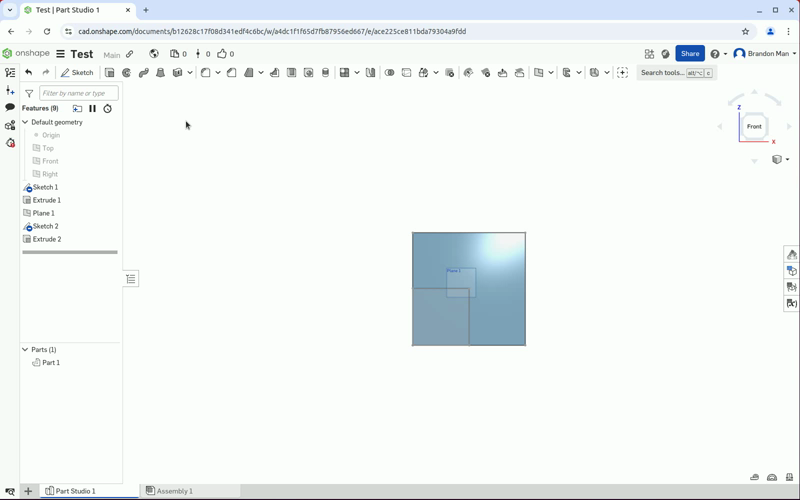
key(left, 2)
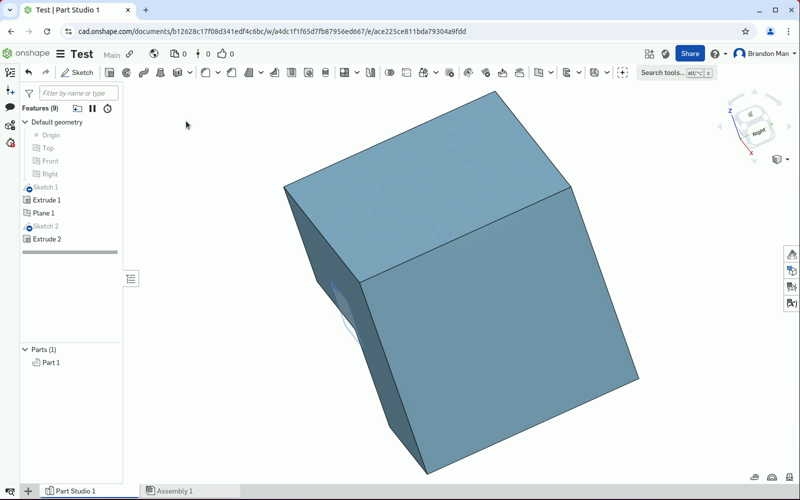
key(down, 2)
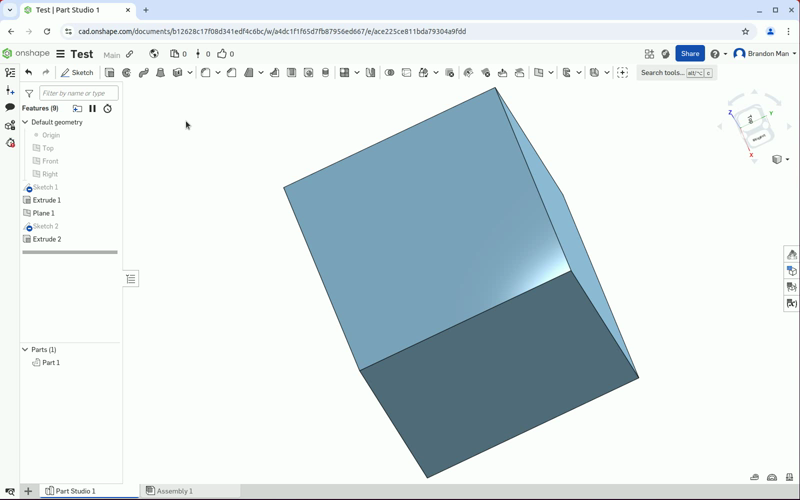
key(up, 2)
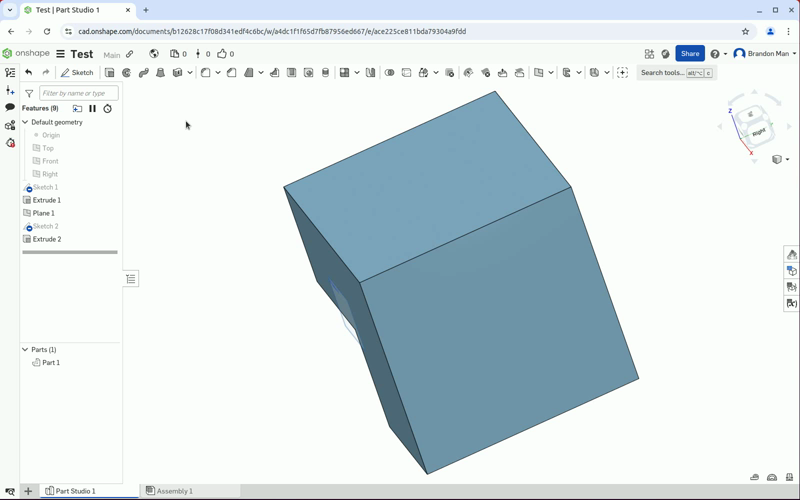
key(right, 2)
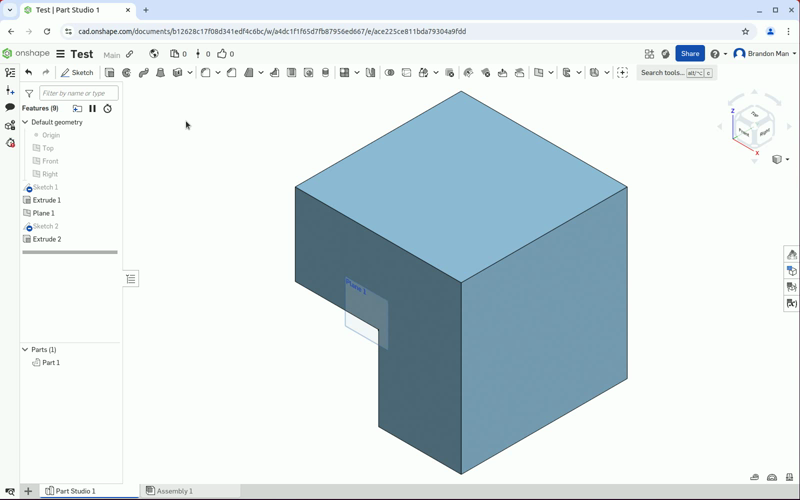
mouse_move(73, 189)
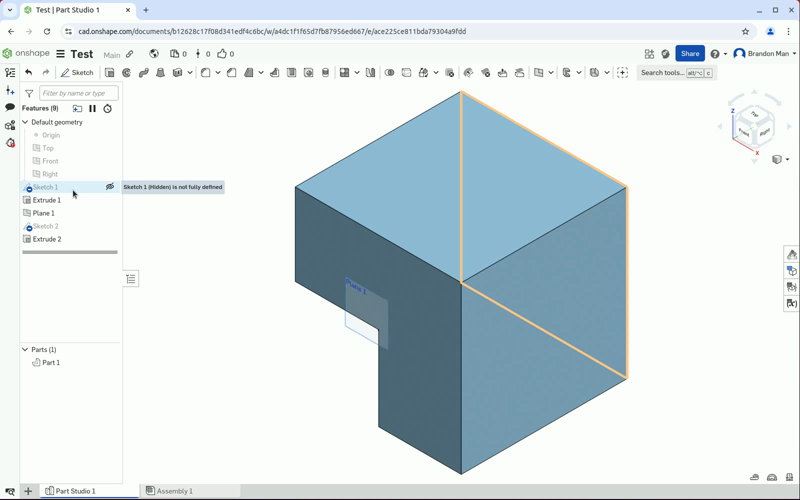
click(73, 189)